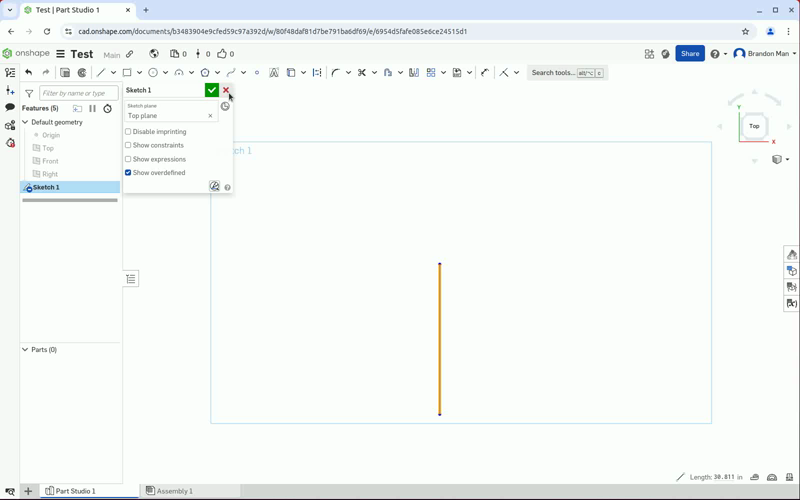
key(shift+h)
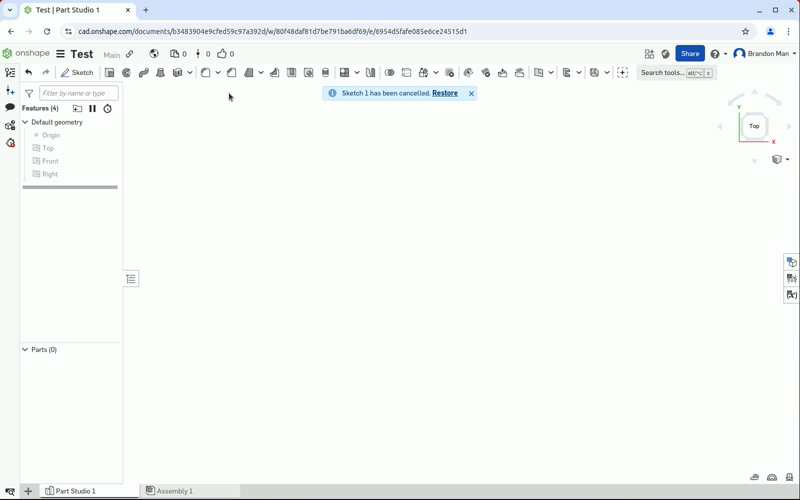
mouse_move(73, 352)
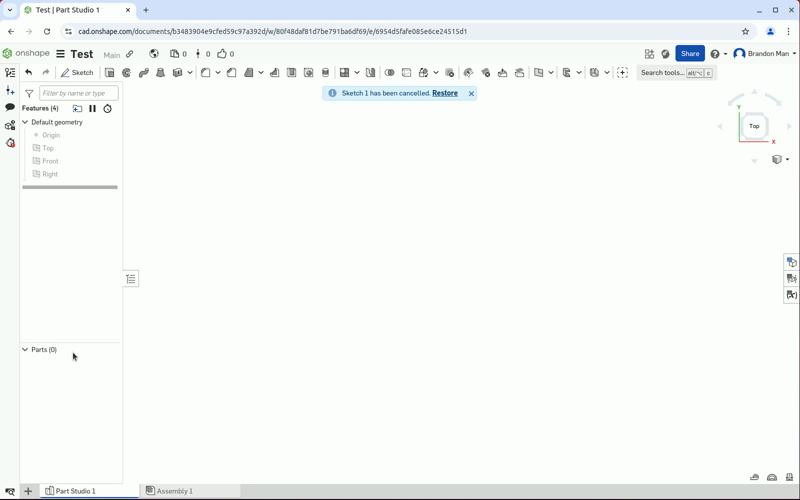
key(y)
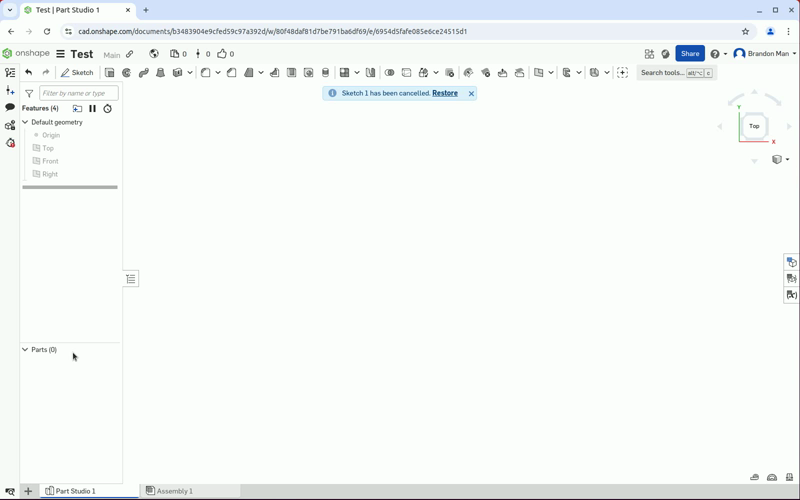
key(shift+p)
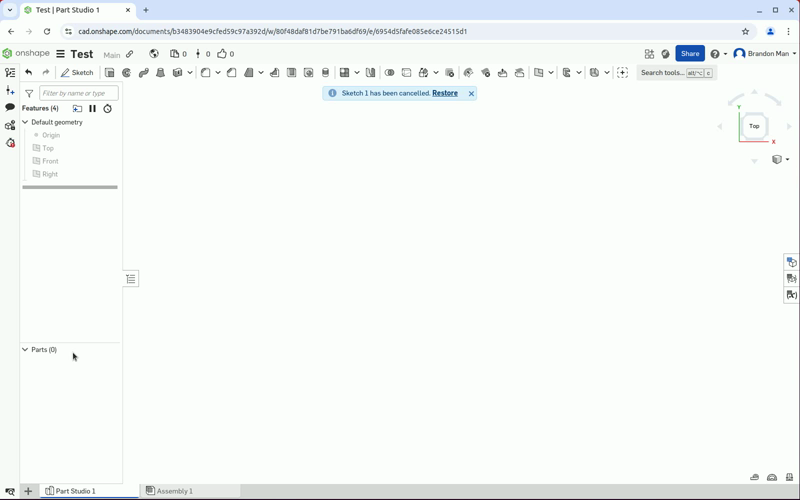
key(space)
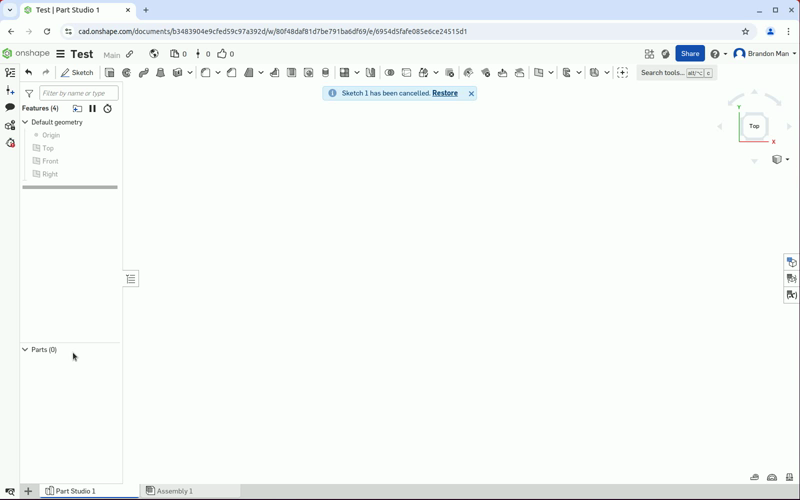
key_down(shift)
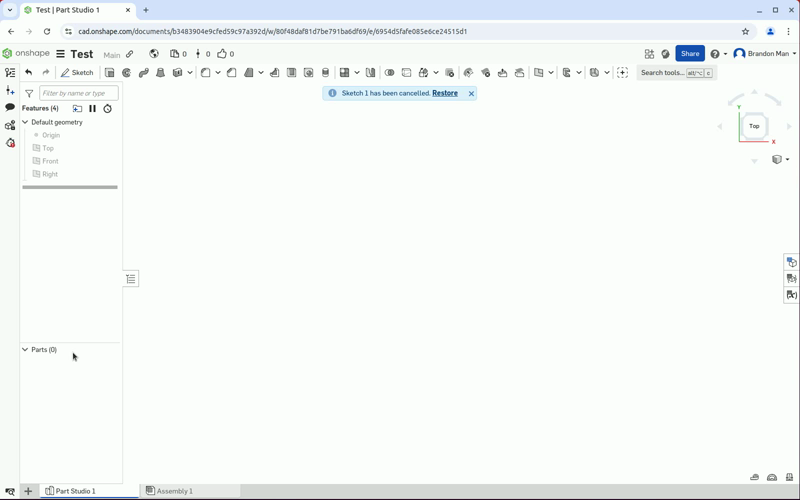
key(up)
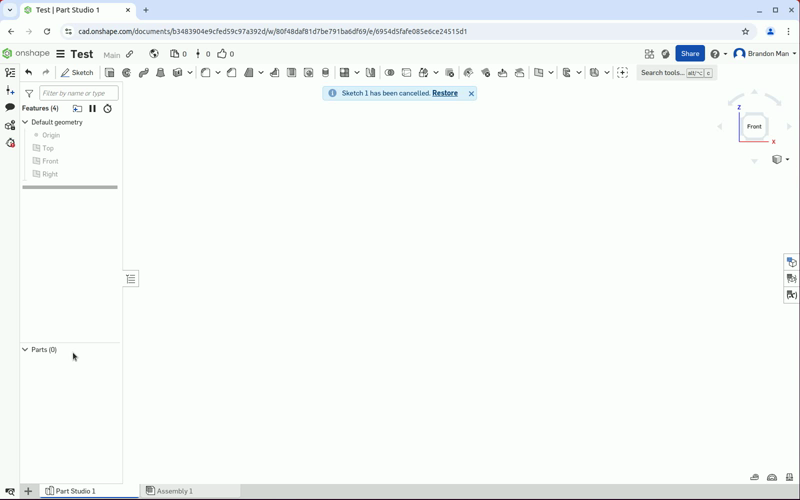
key_up(shift)
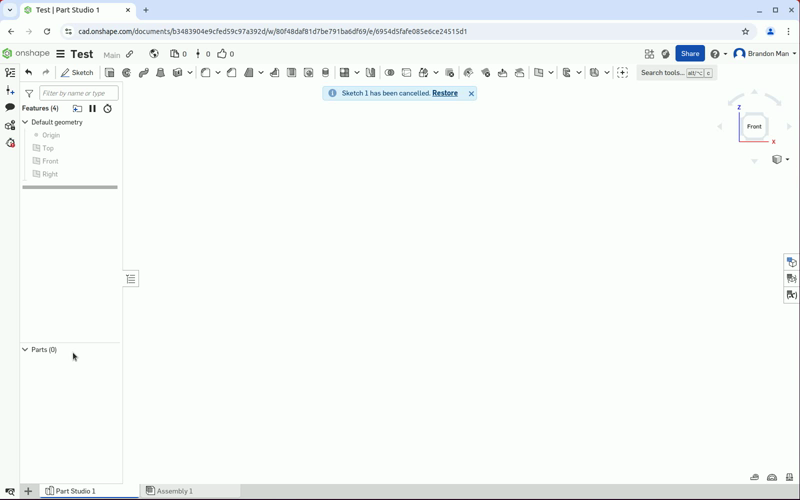
key(space)
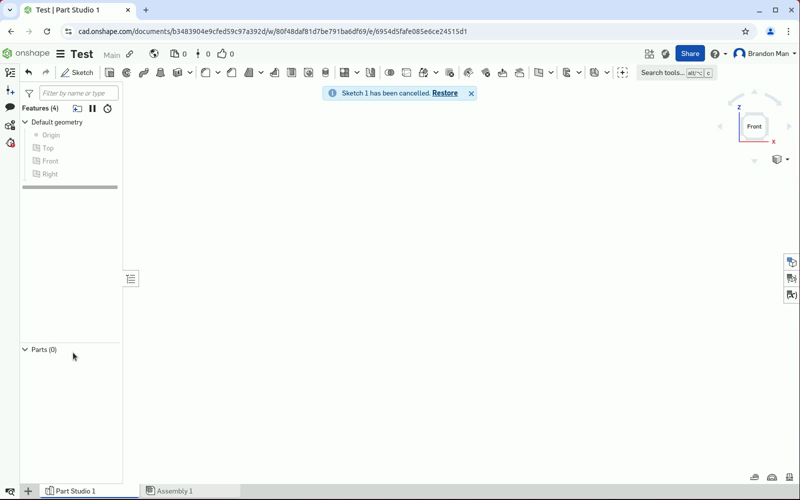
key_down(shift)
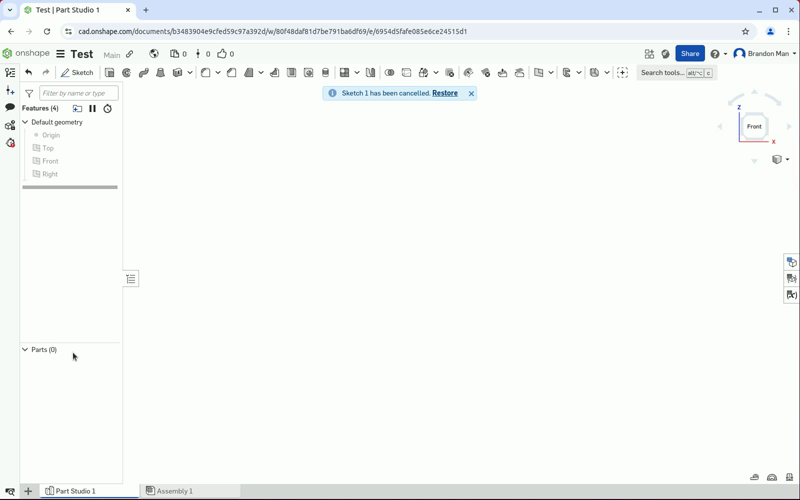
key(left)
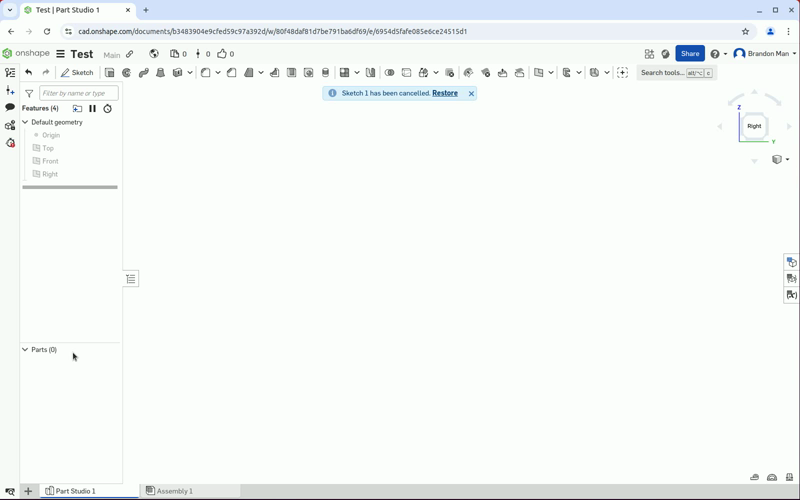
key_up(shift)
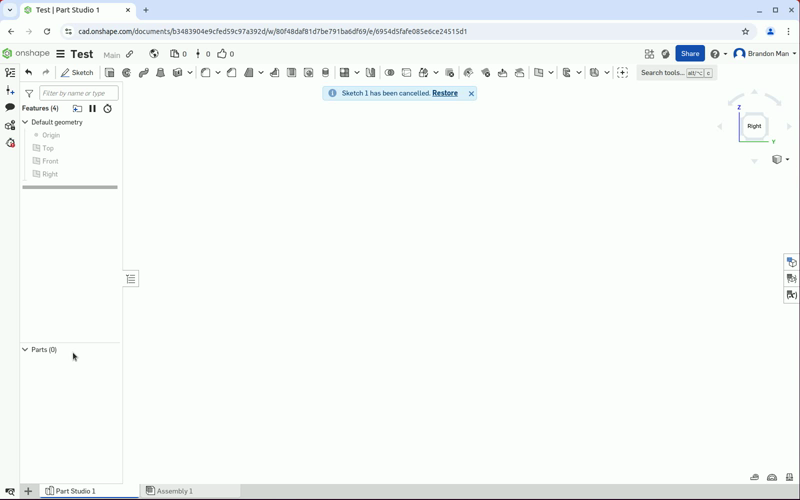
mouse_move(73, 352)
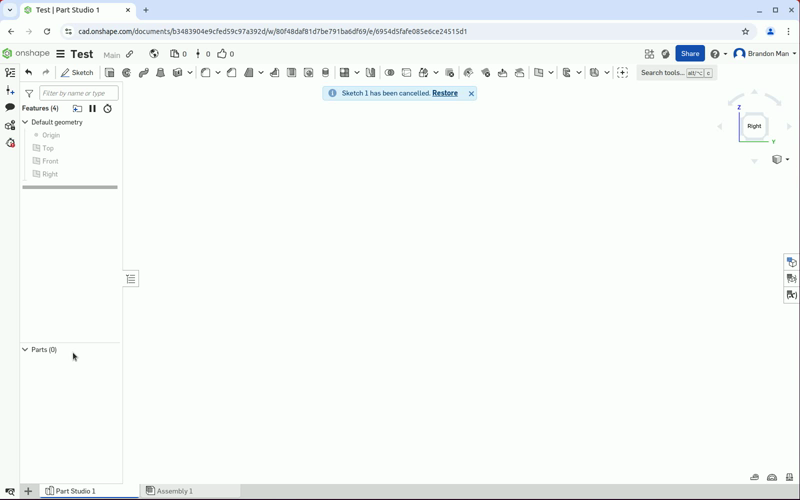
key(shift+y)
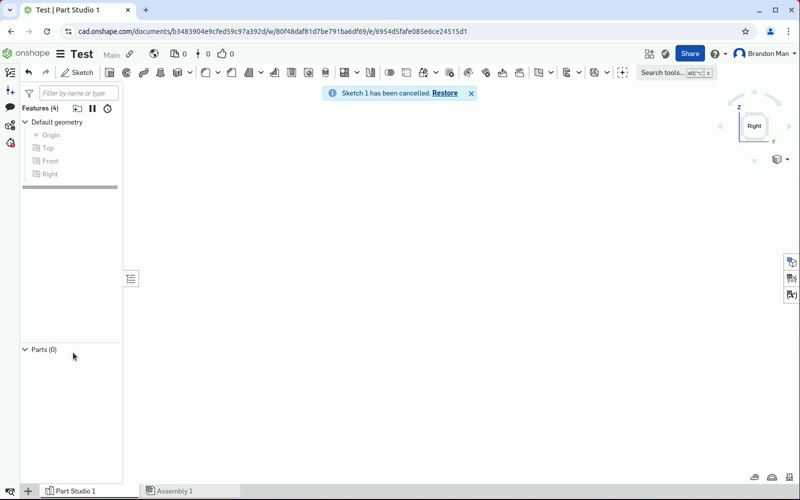
key(shift+s)
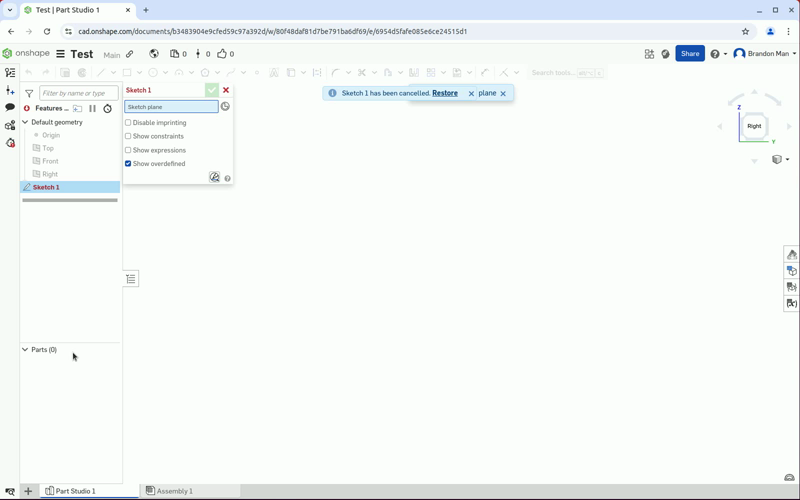
mouse_move(73, 176)
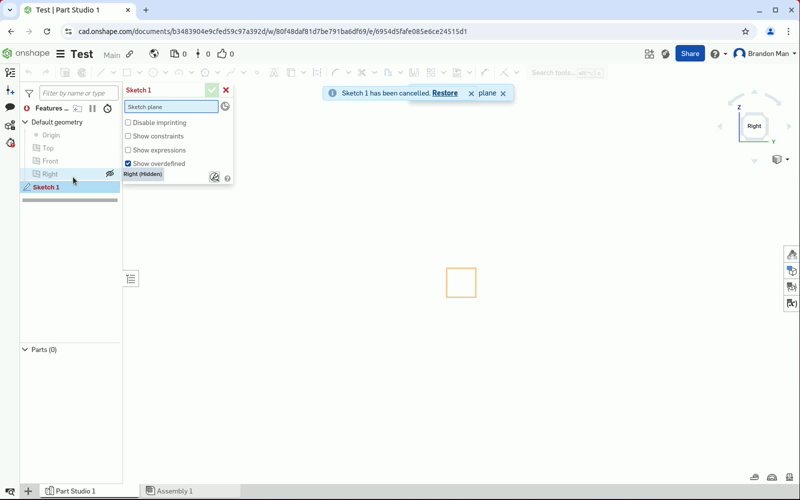
click(73, 176)
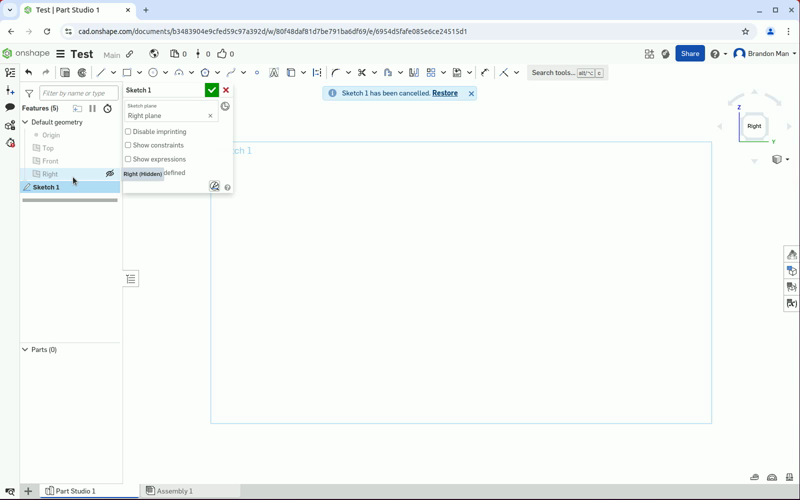
mouse_move(73, 352)
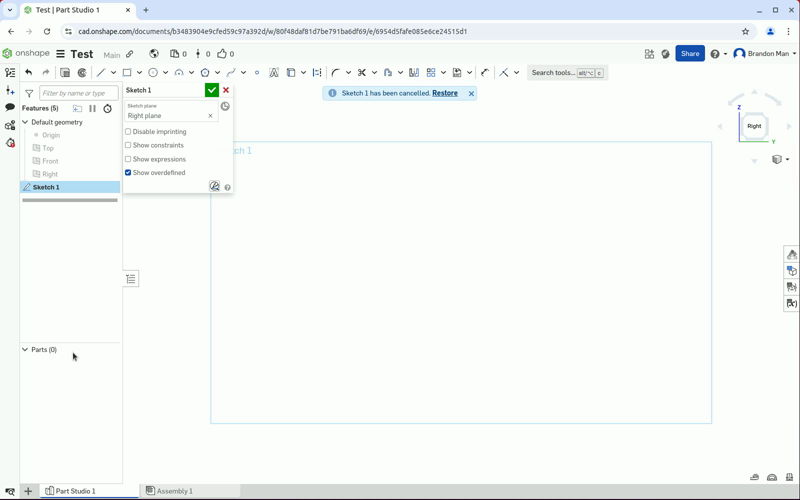
key(y)
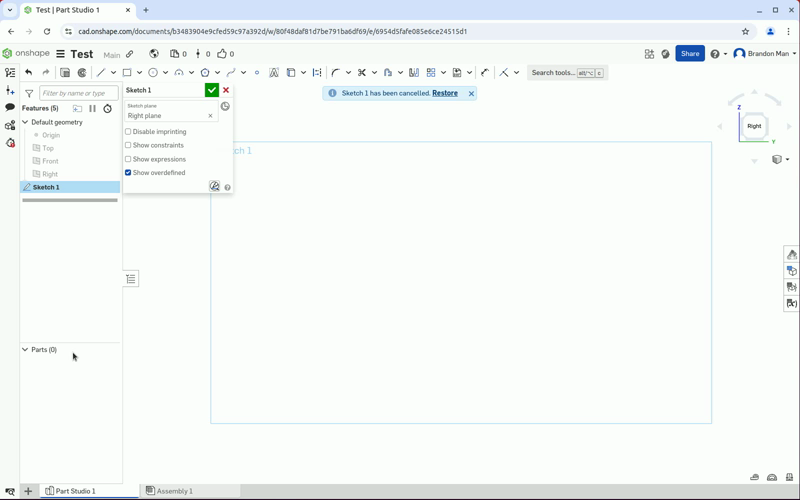
key(c)
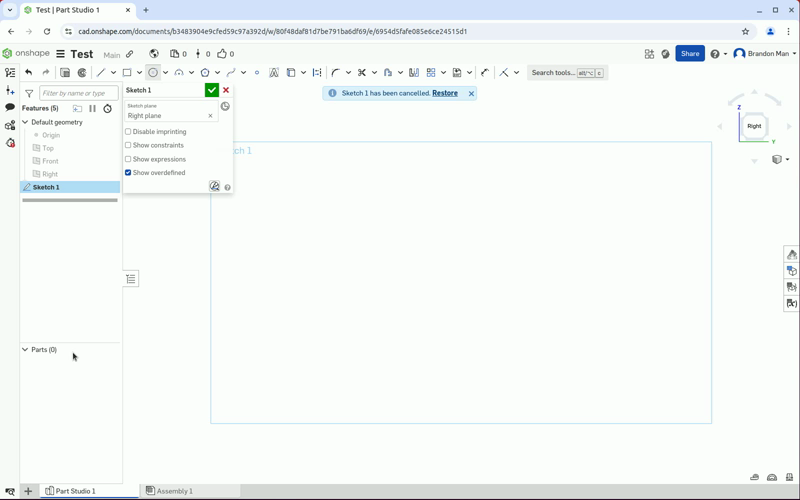
key_down(shift)
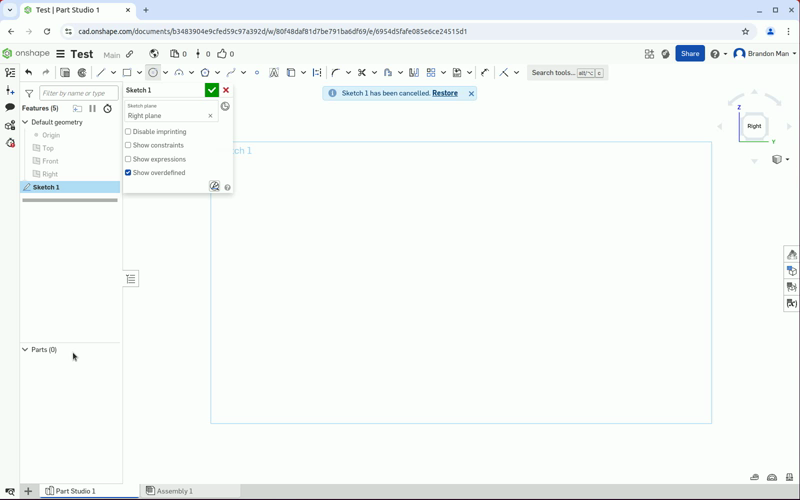
mouse_move(461, 282)
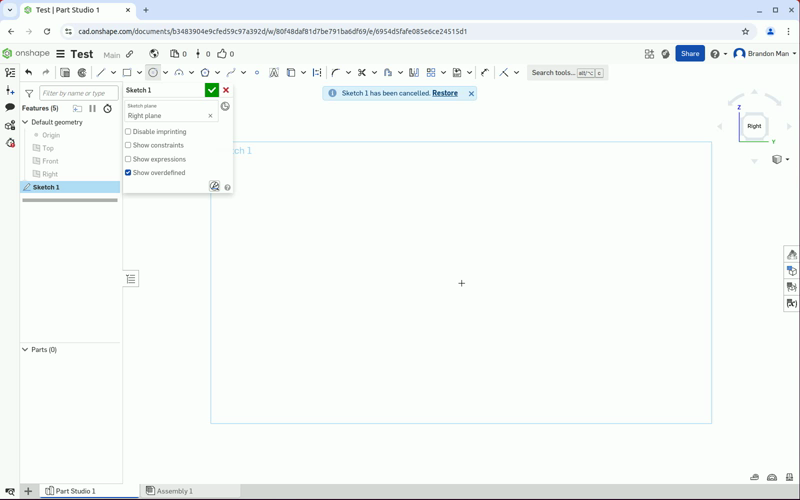
click(461, 282)
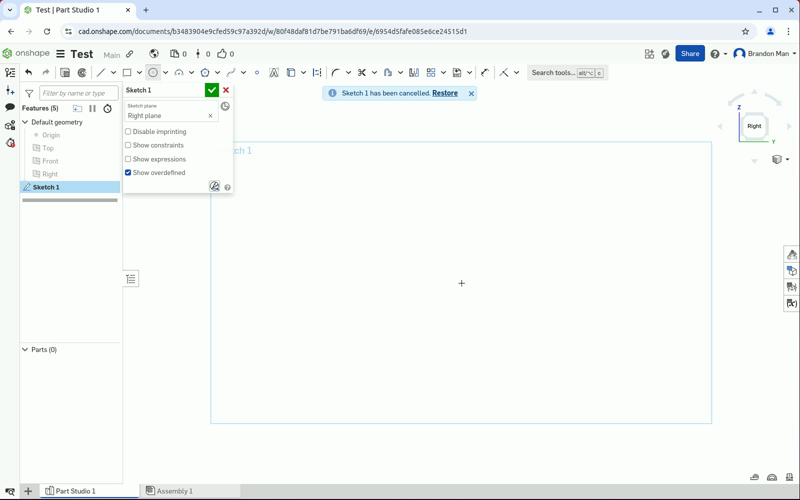
key_up(shift)
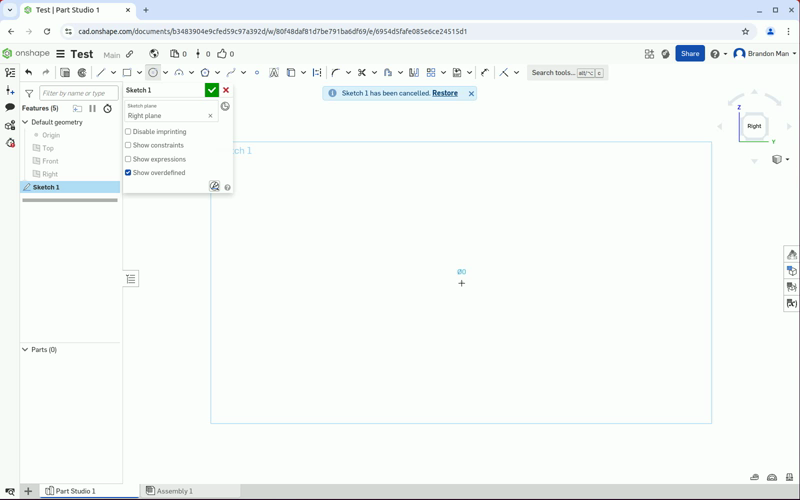
mouse_move(480, 282)
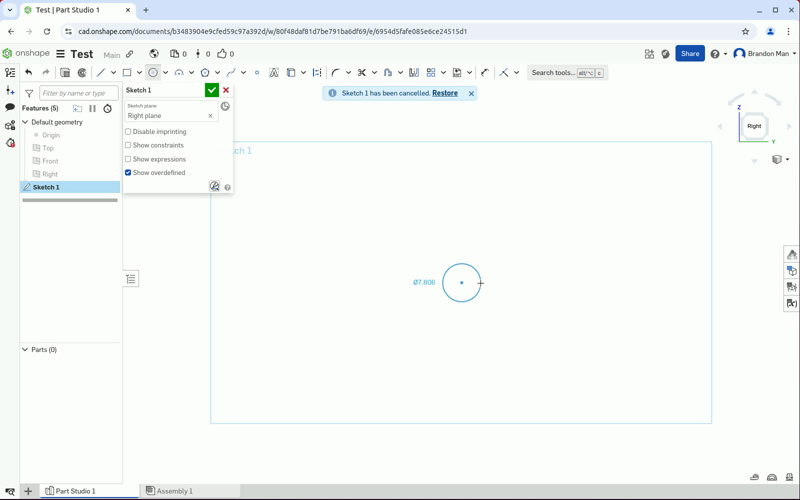
click(480, 282)
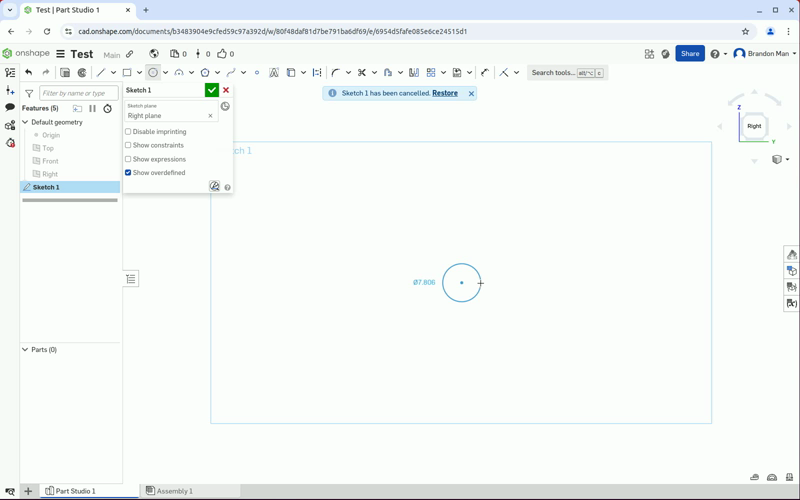
key(esc)
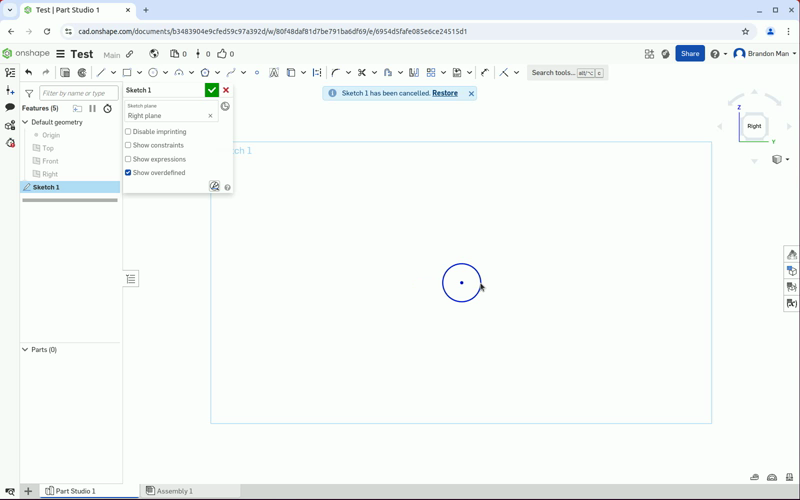
mouse_move(458, 279)
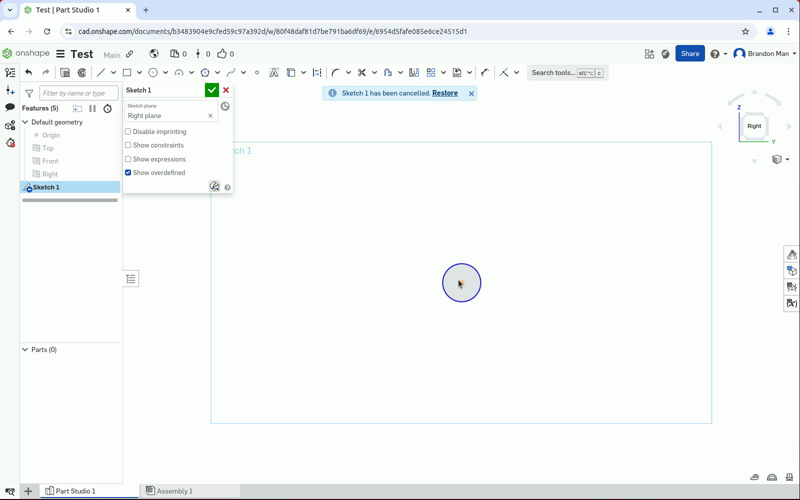
scroll(6)
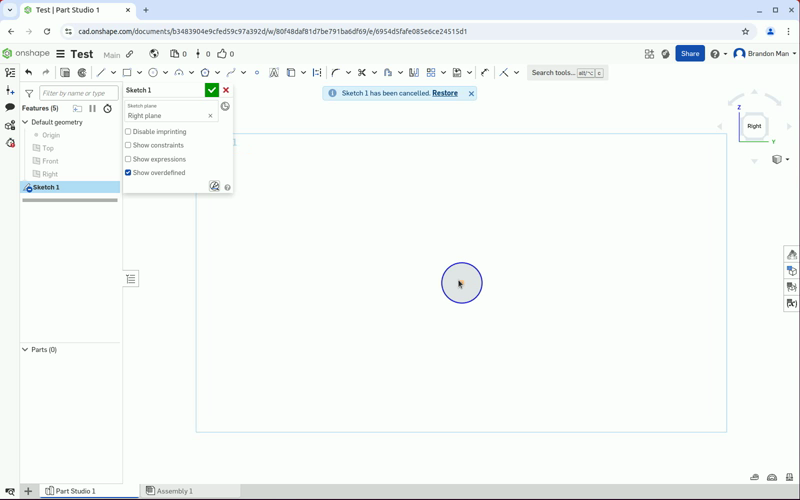
scroll(6)
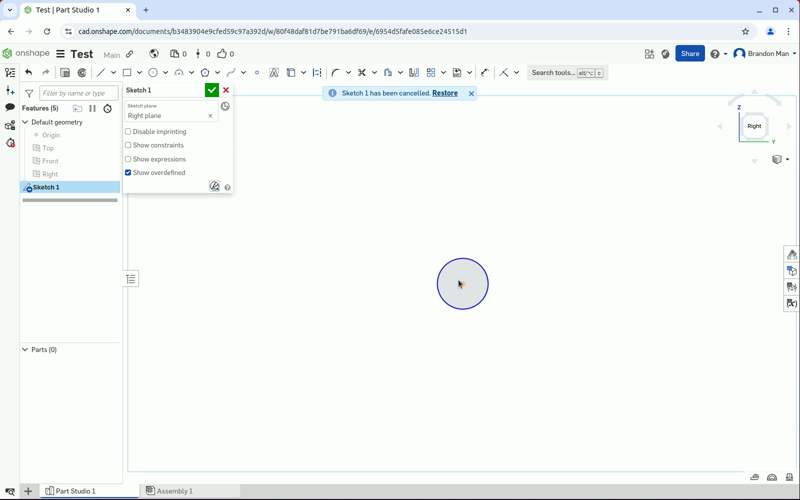
scroll(6)
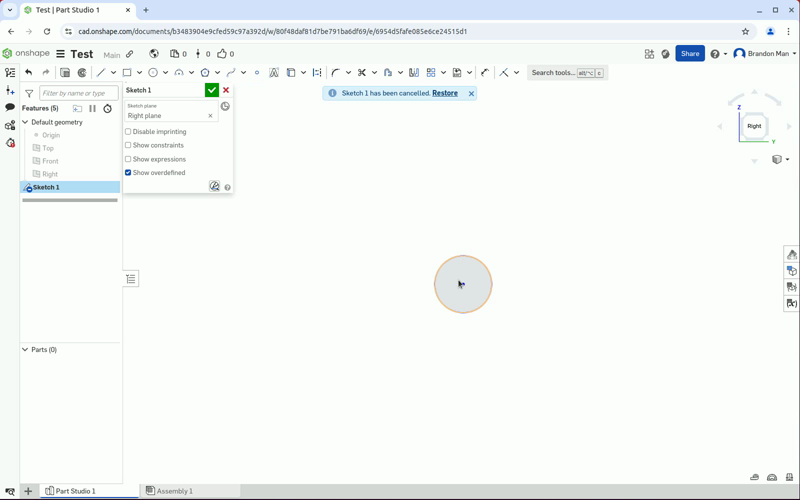
scroll(6)
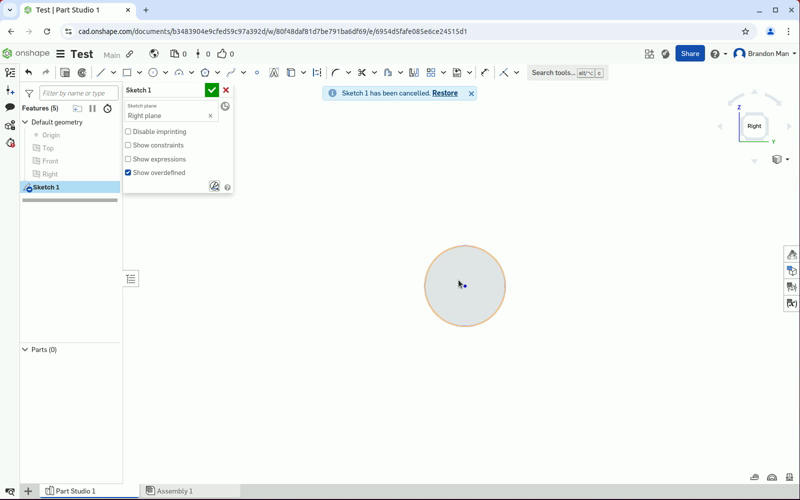
scroll(6)
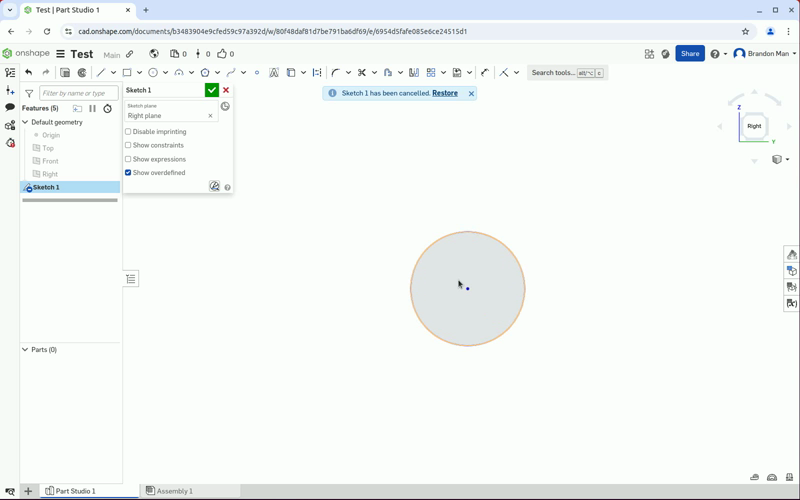
scroll(6)
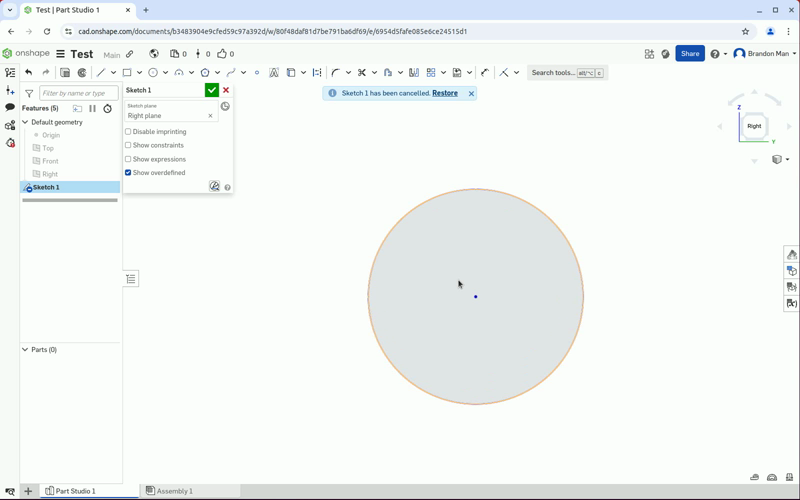
scroll(6)
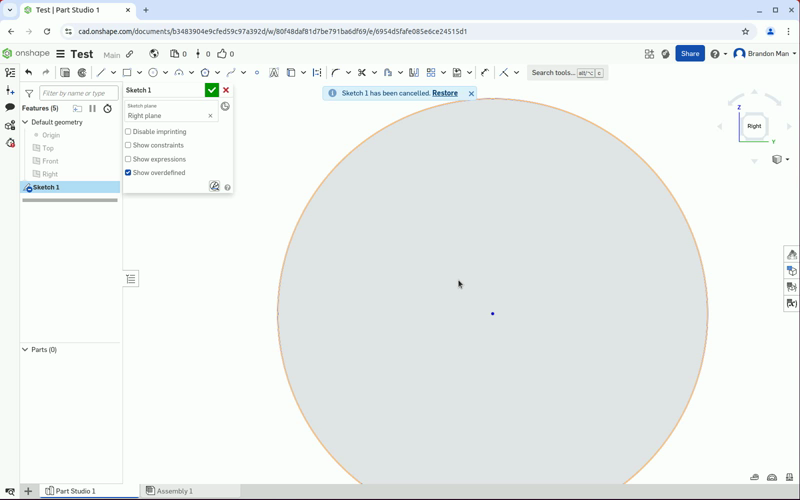
click(458, 279)
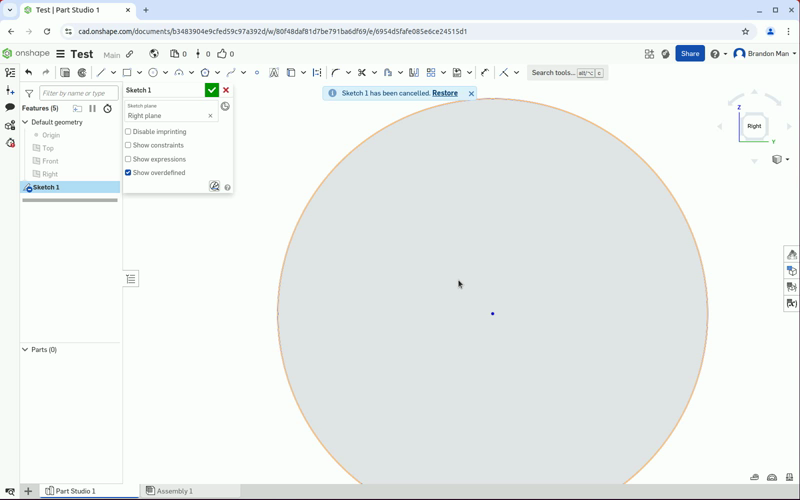
scroll(-6)
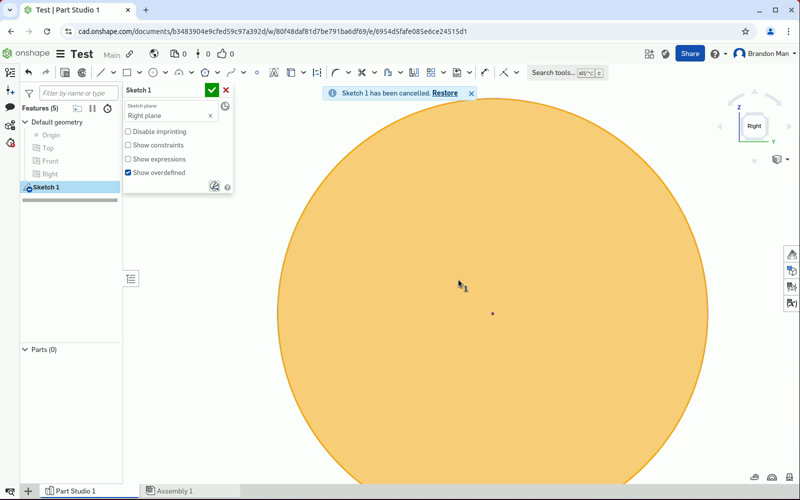
scroll(-6)
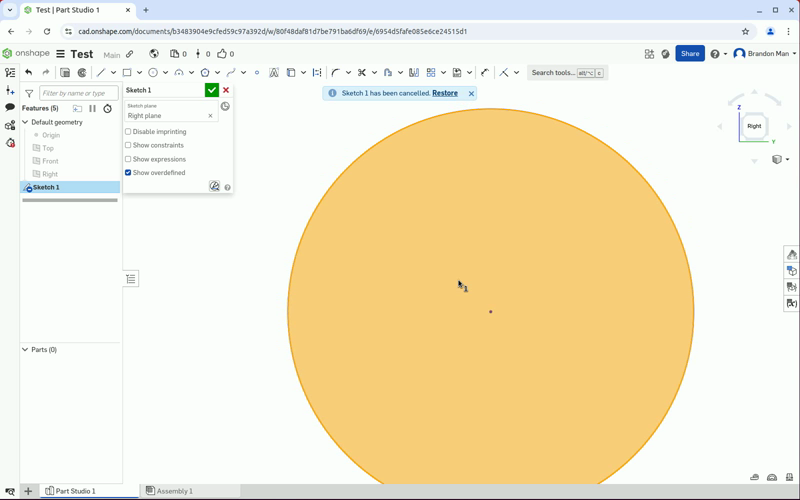
scroll(-6)
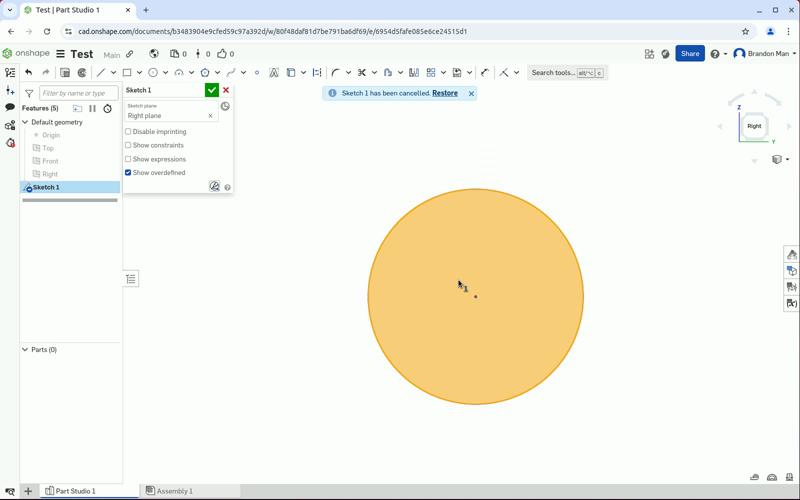
scroll(-6)
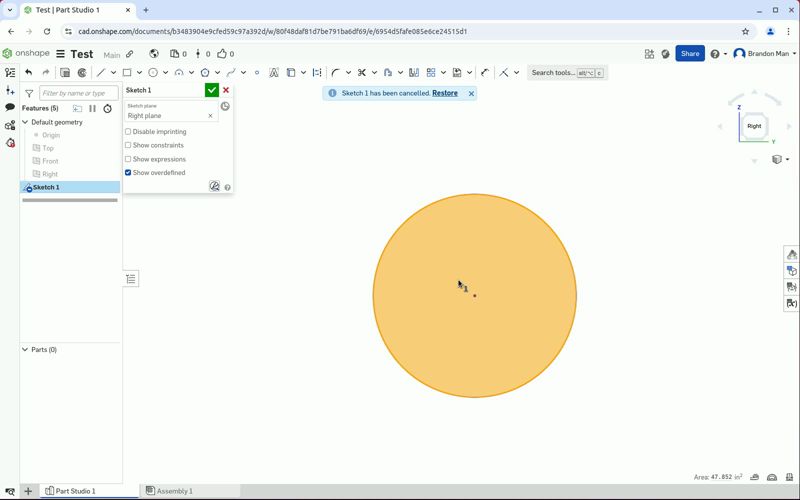
scroll(-6)
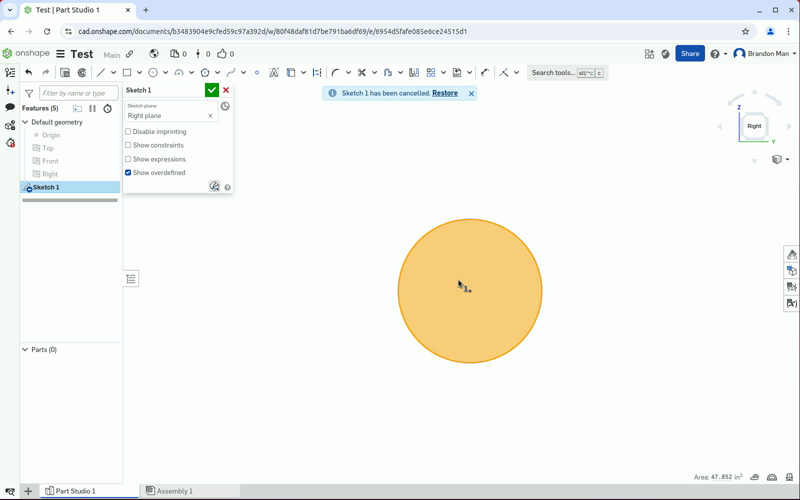
scroll(-6)
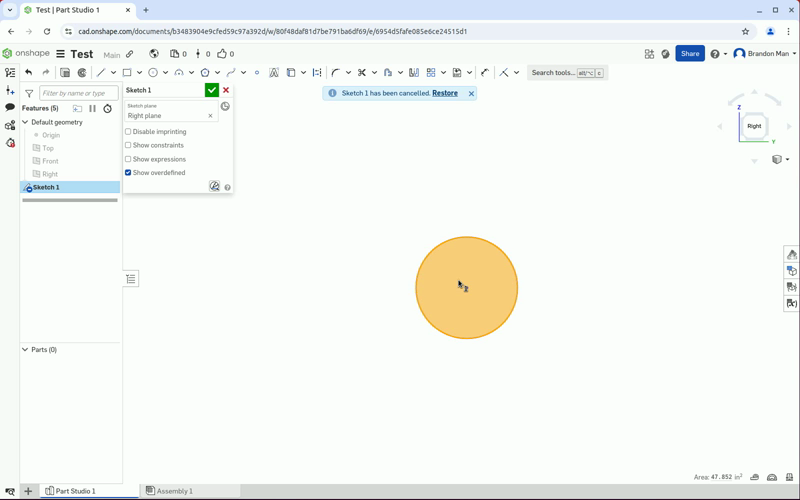
scroll(-6)
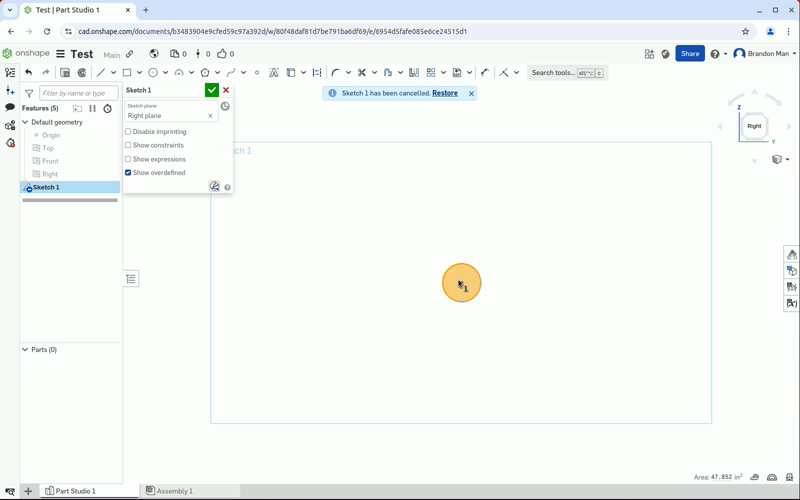
mouse_move(73, 352)
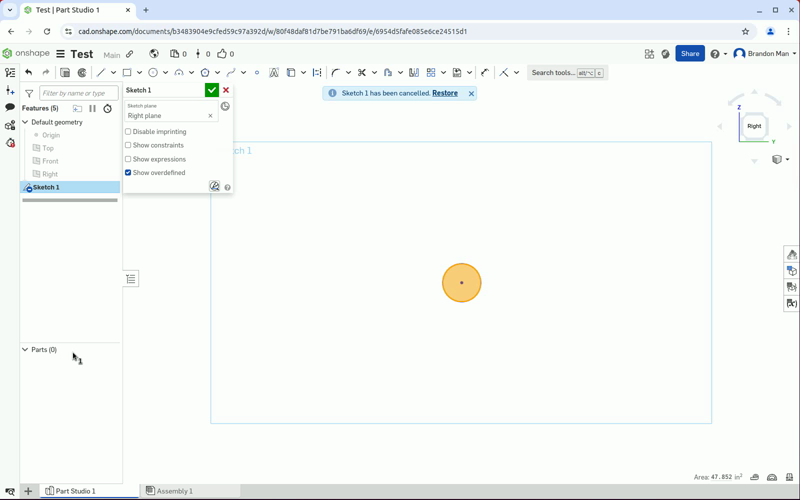
key(shift+y)
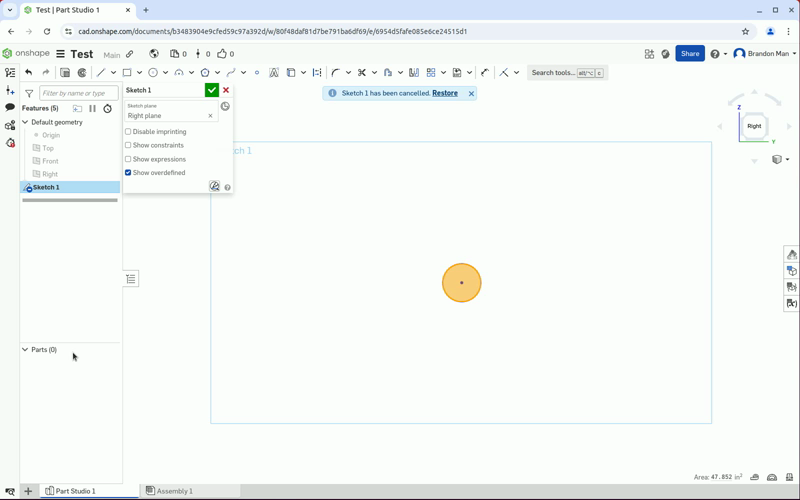
key(shift+e)
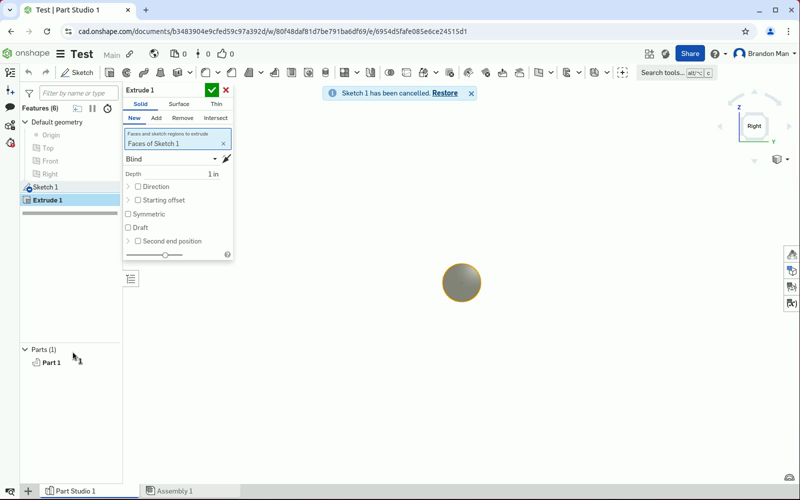
mouse_move(143, 106)
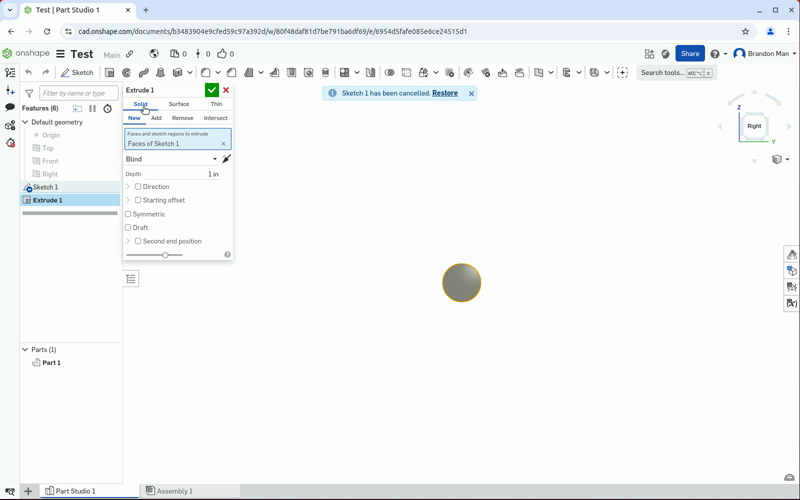
click(143, 106)
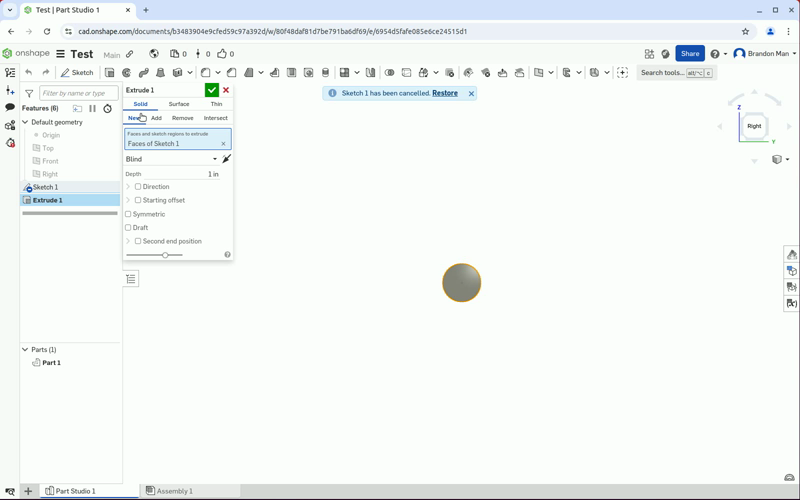
mouse_move(137, 120)
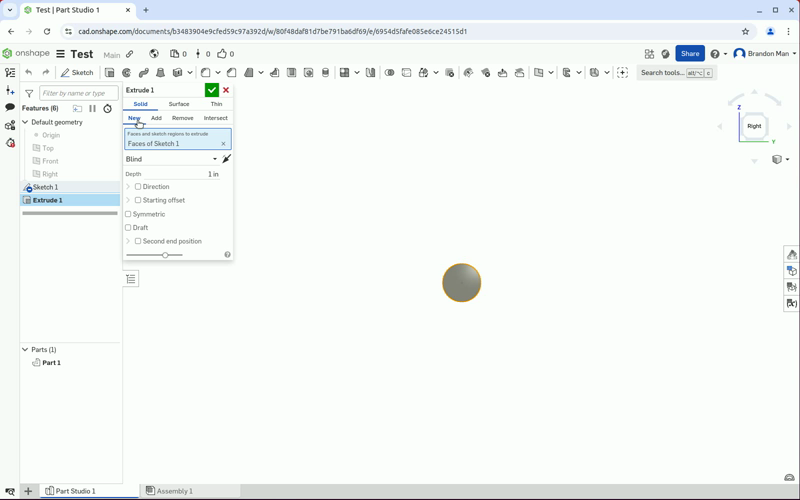
click(137, 120)
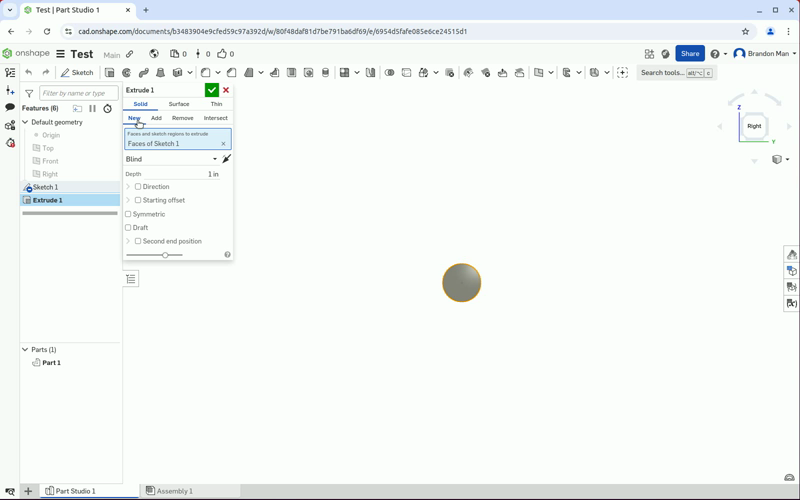
key(tab, 4)
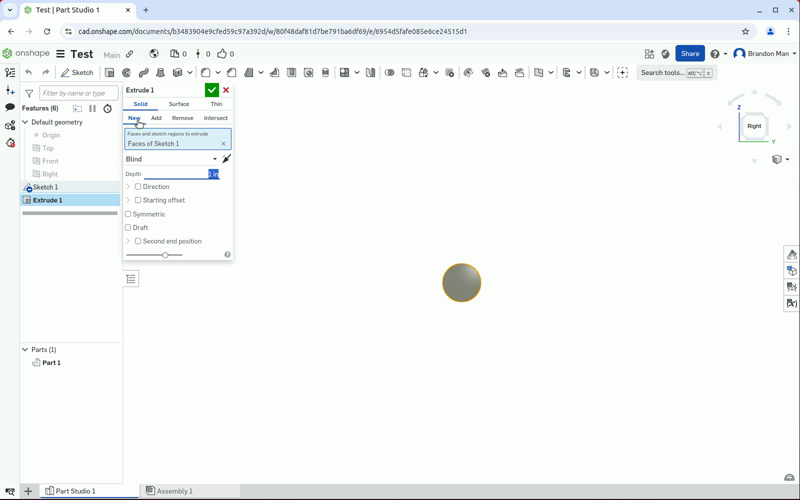
text(33.218)
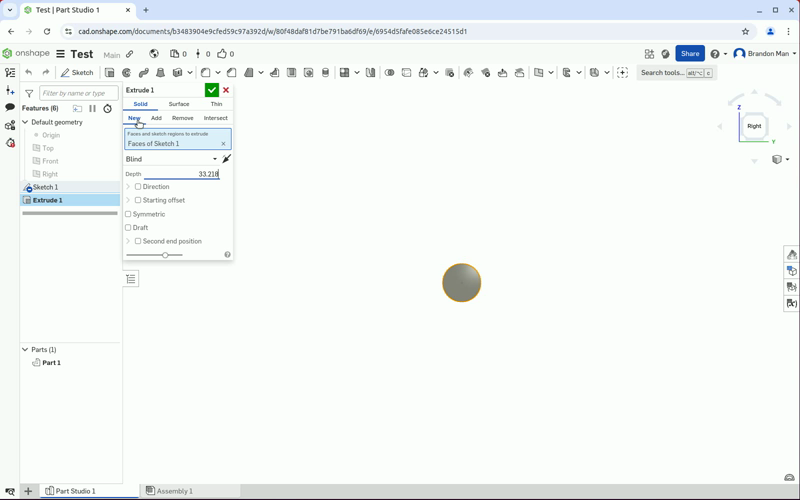
key(tab, 3)
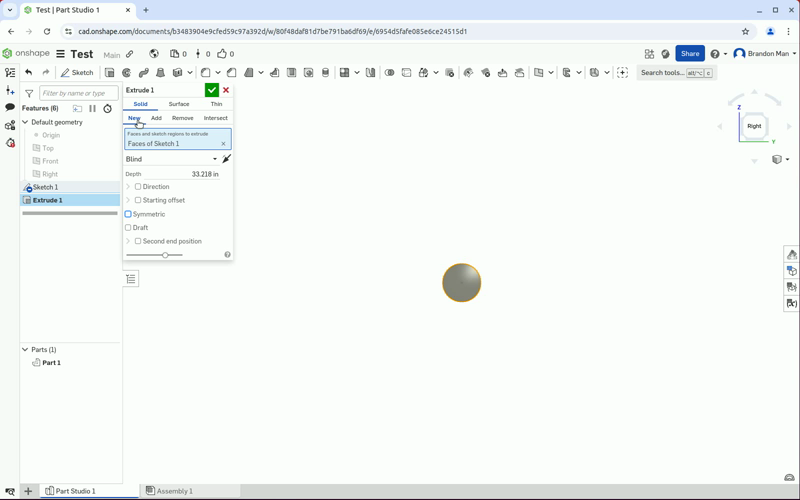
key(space)
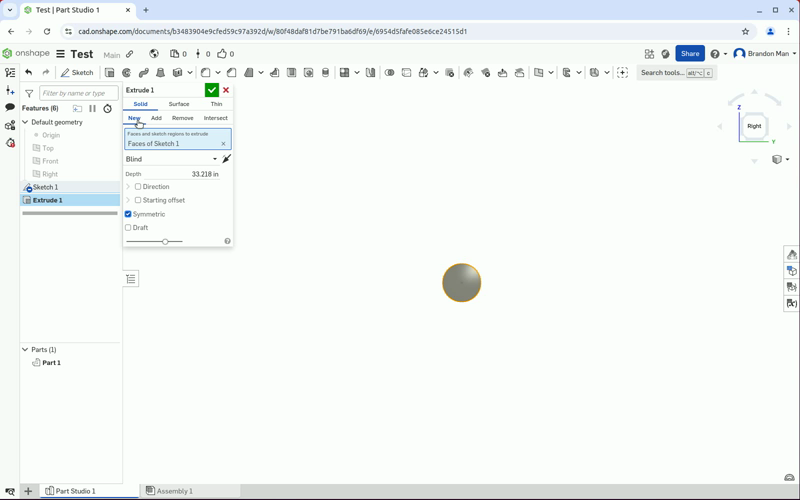
key(enter)
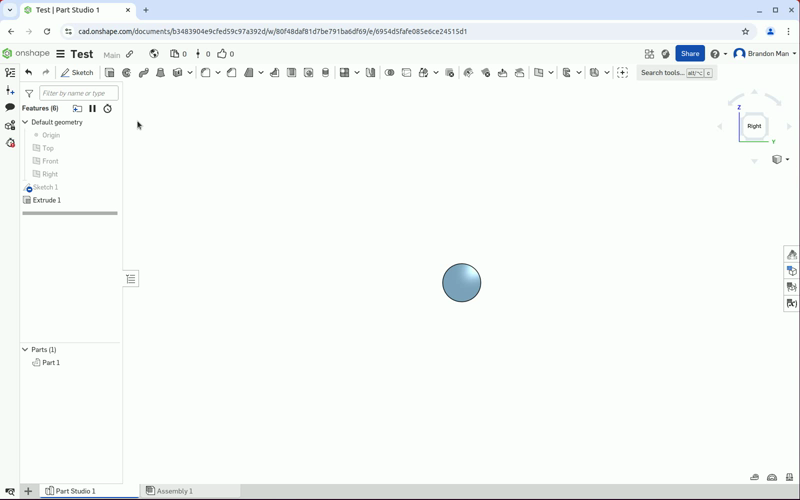
key(shift+h)
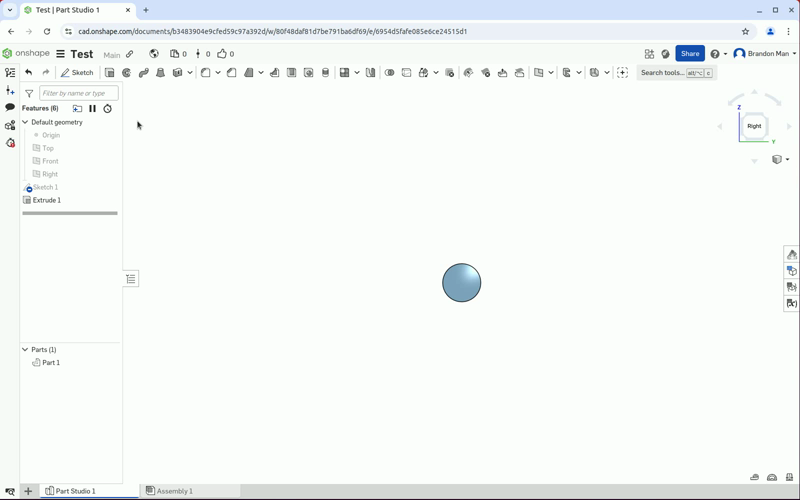
key(shift+h)
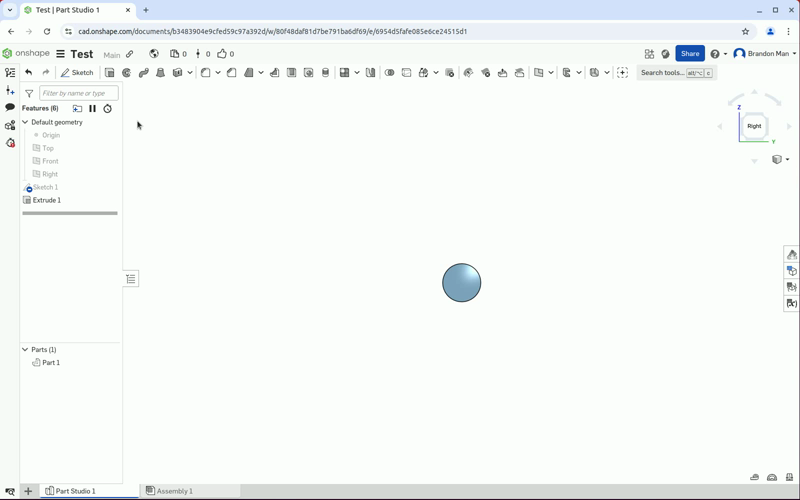
mouse_move(73, 189)
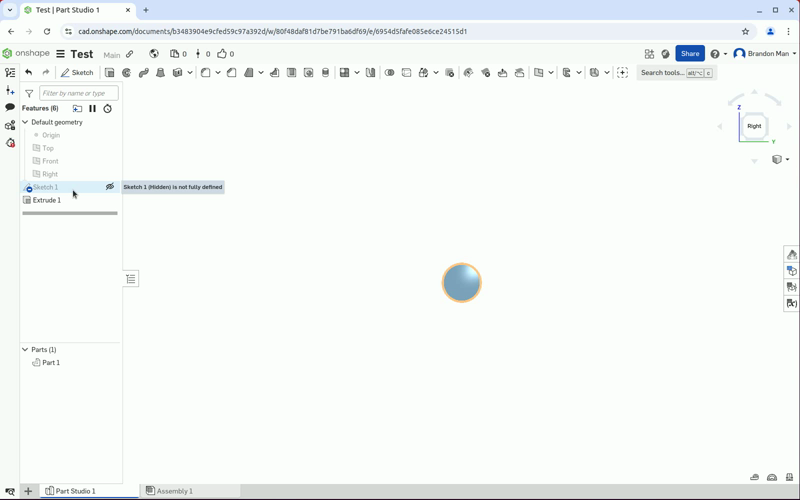
click(73, 189)
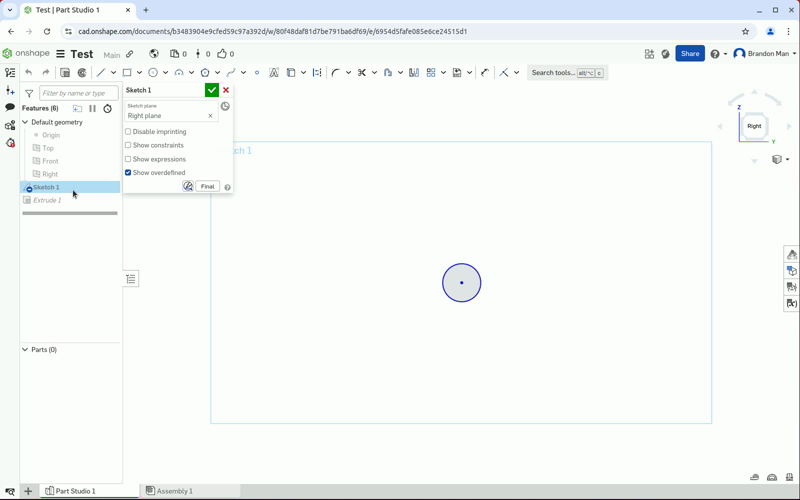
mouse_move(229, 92)
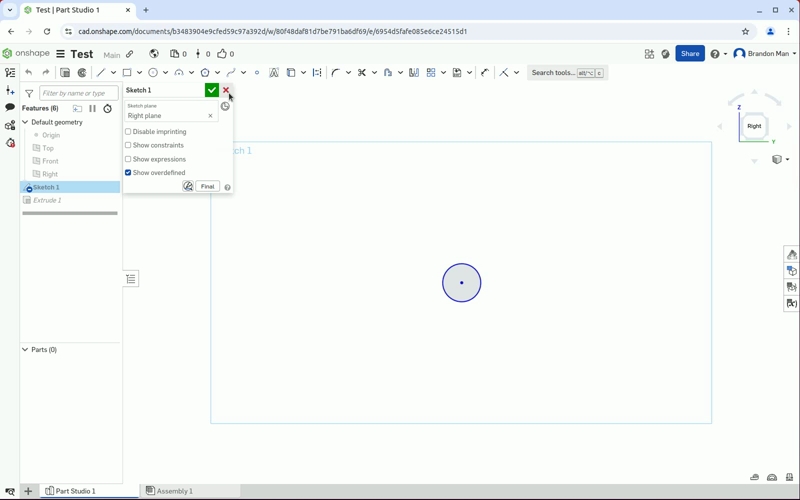
click(229, 92)
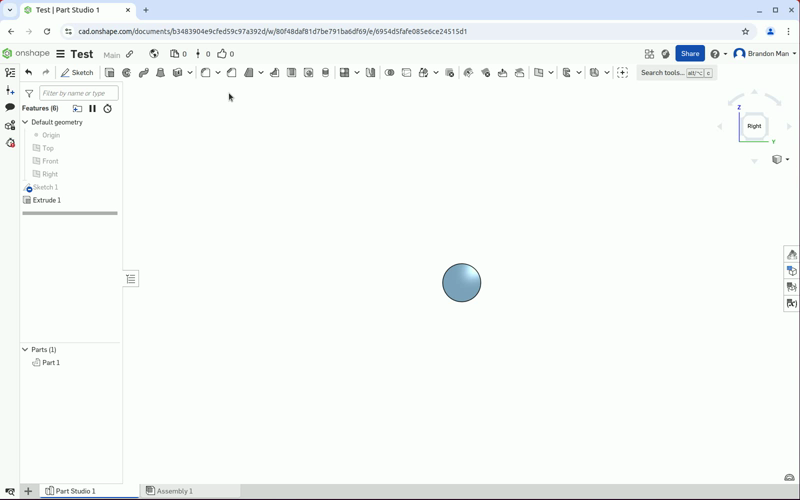
mouse_move(541, 75)
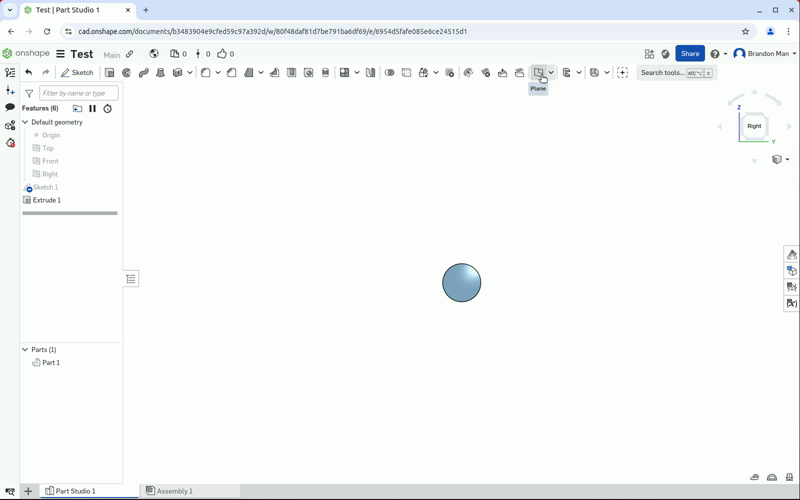
click(541, 75)
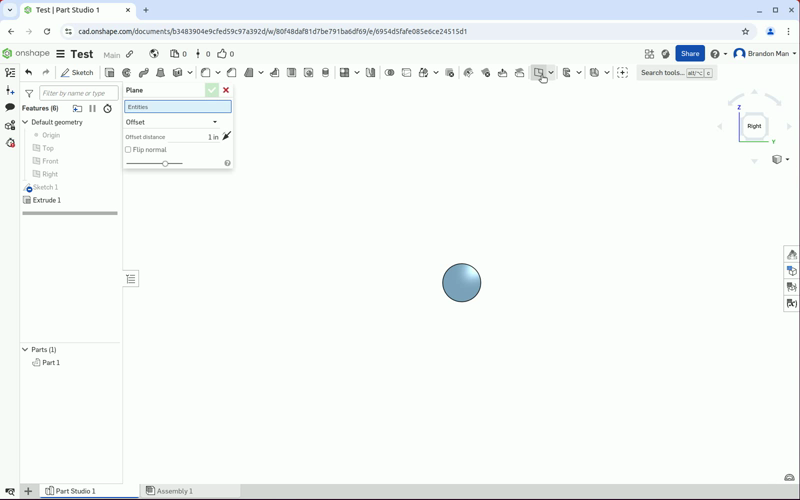
mouse_move(73, 176)
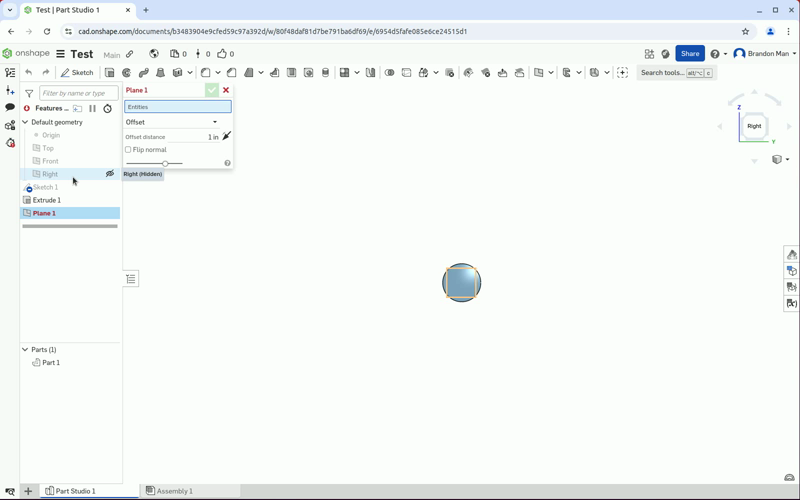
click(73, 176)
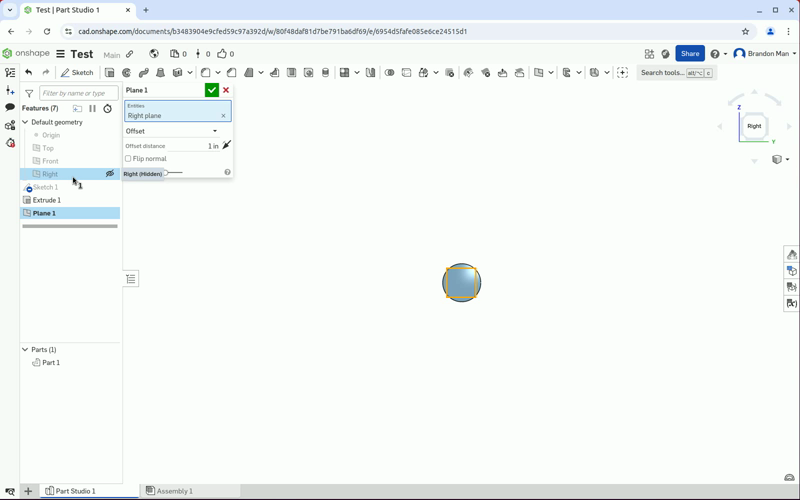
key(tab, 2)
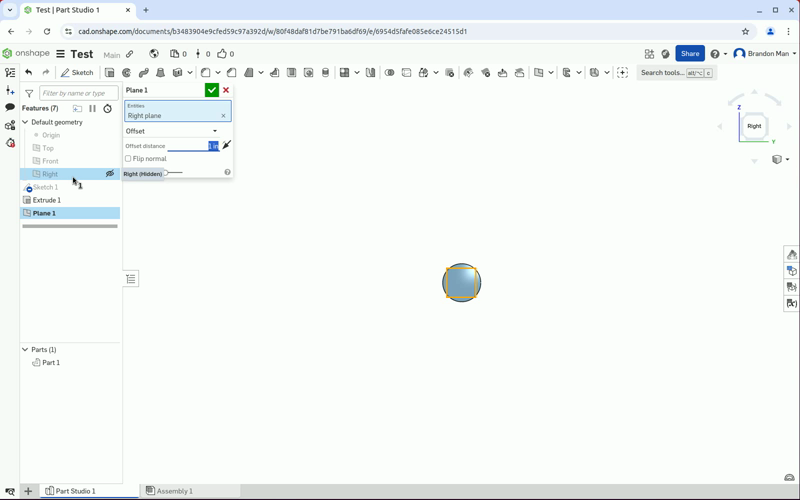
text(16.607)
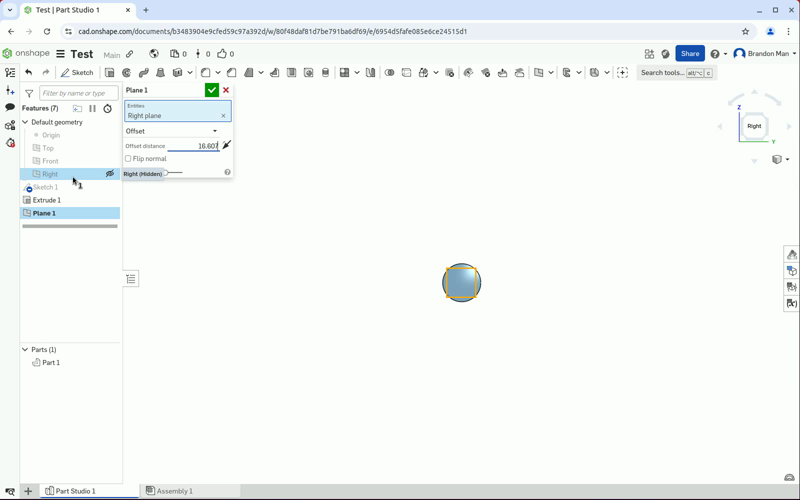
key(enter, 2)
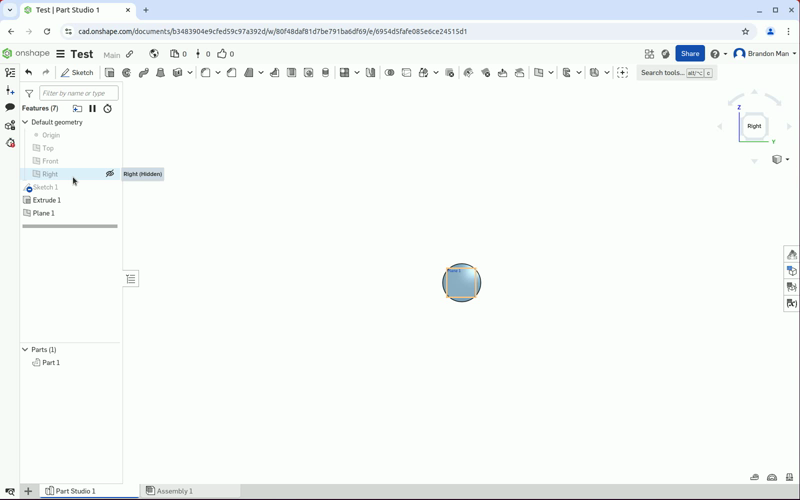
key(shift+s)
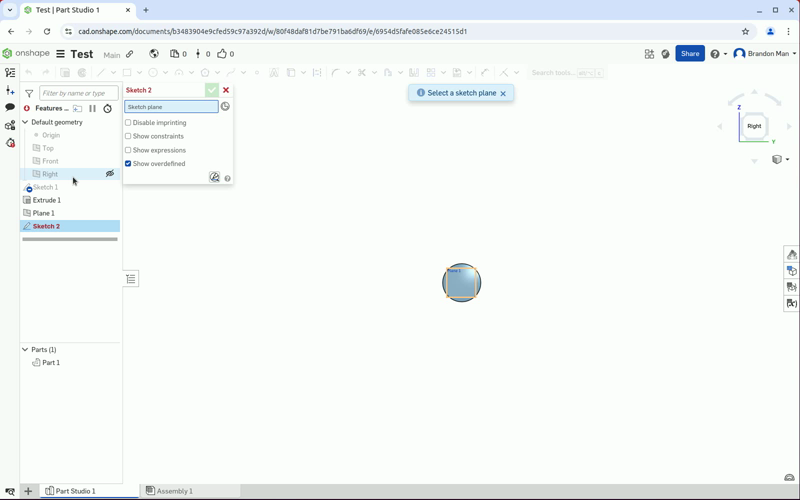
mouse_move(73, 215)
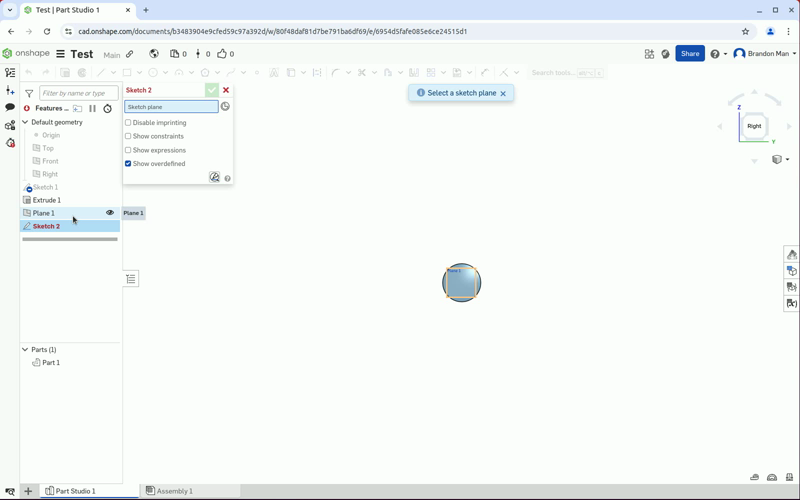
click(73, 215)
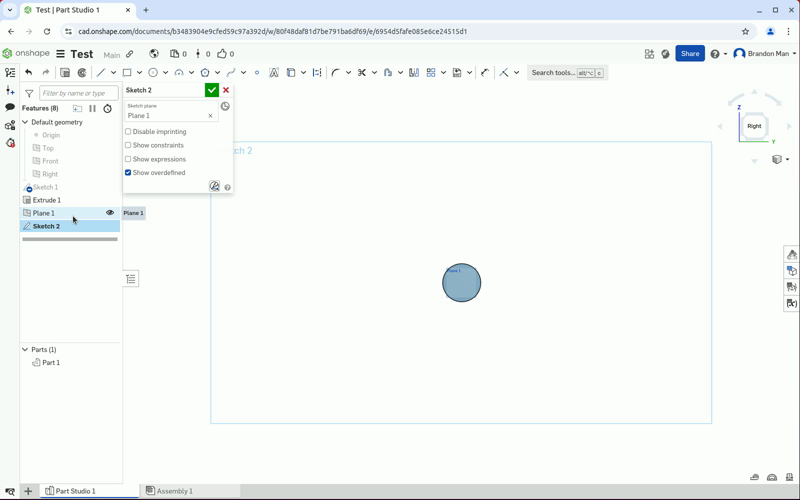
mouse_move(73, 352)
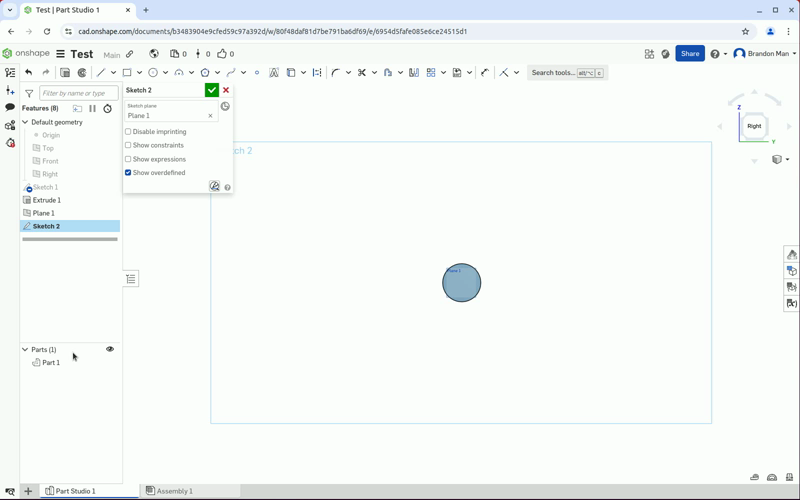
key(y)
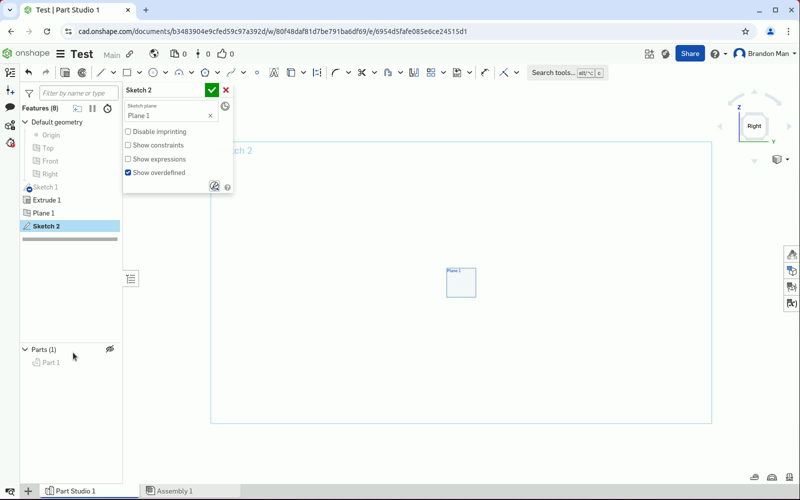
key(c)
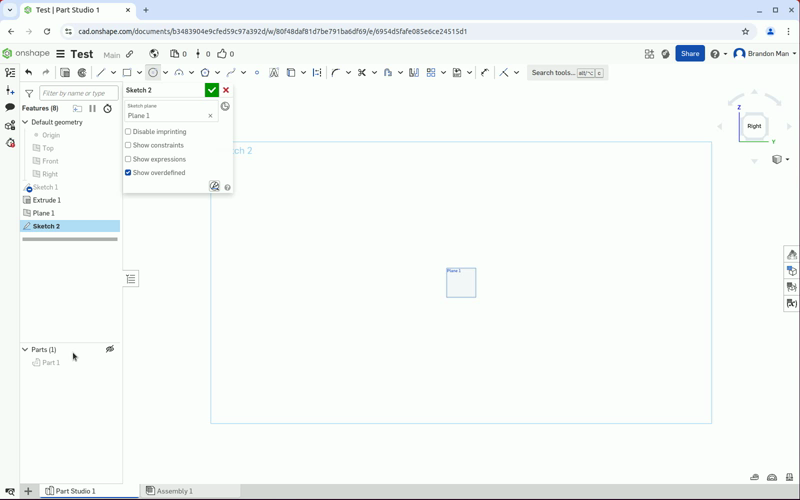
key_down(shift)
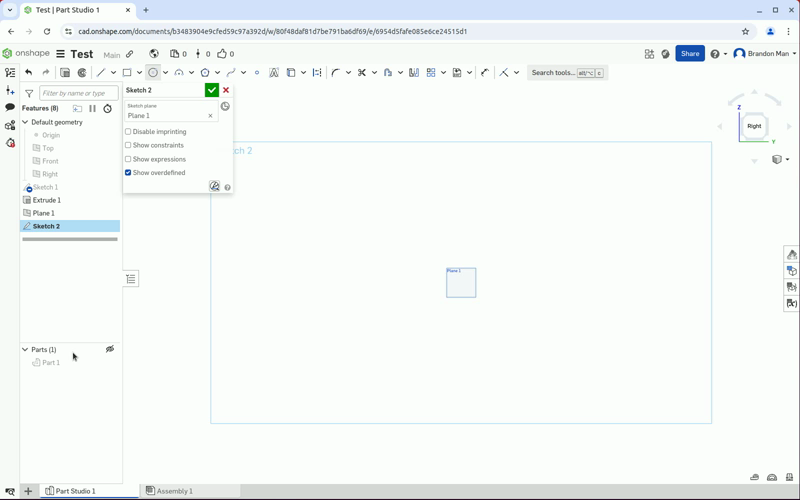
mouse_move(461, 282)
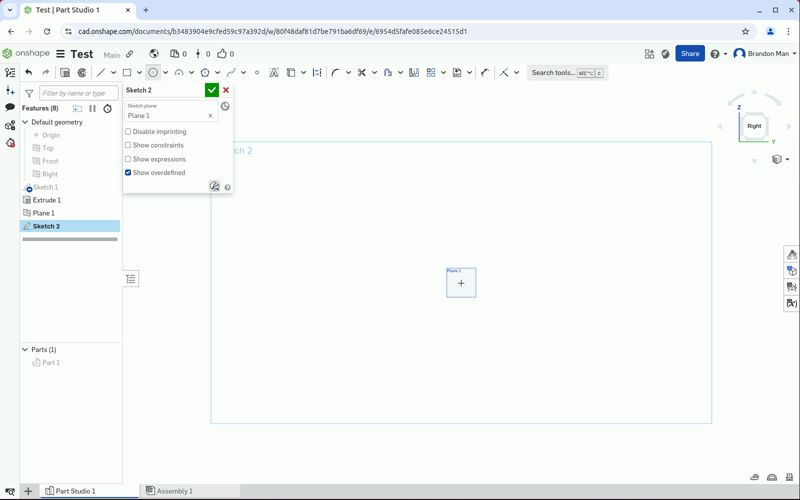
click(461, 282)
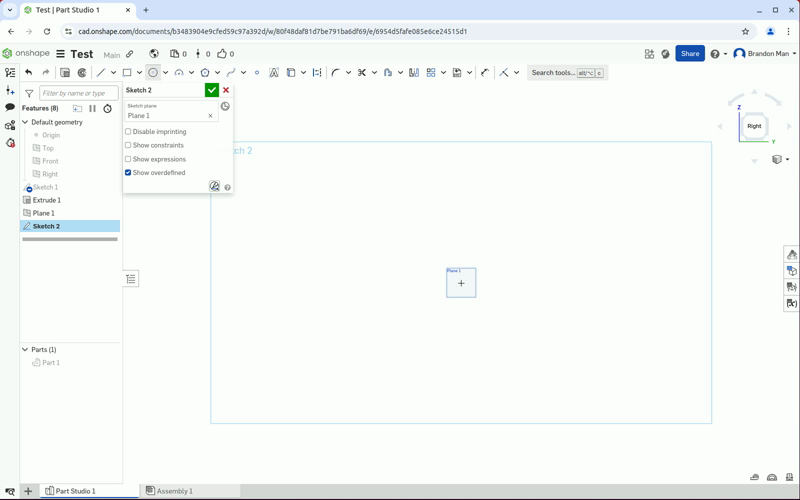
key_up(shift)
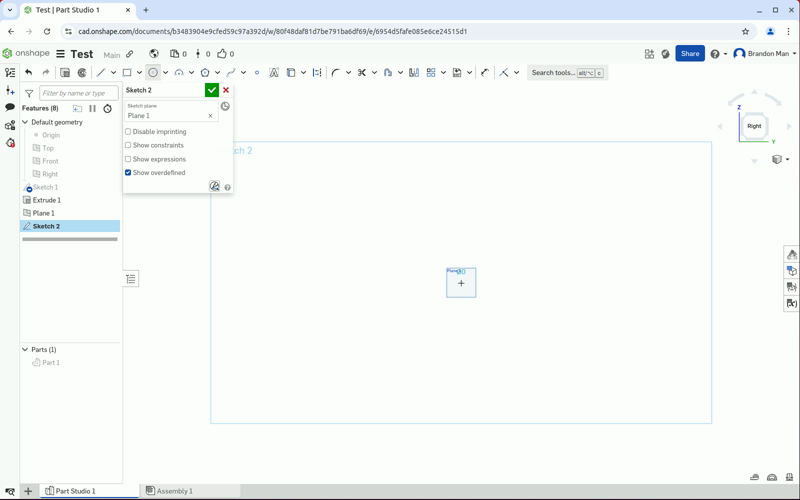
mouse_move(474, 282)
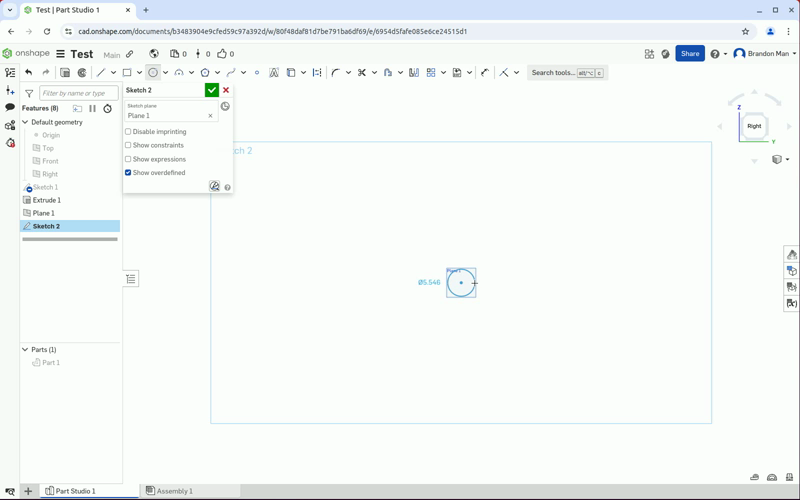
click(474, 282)
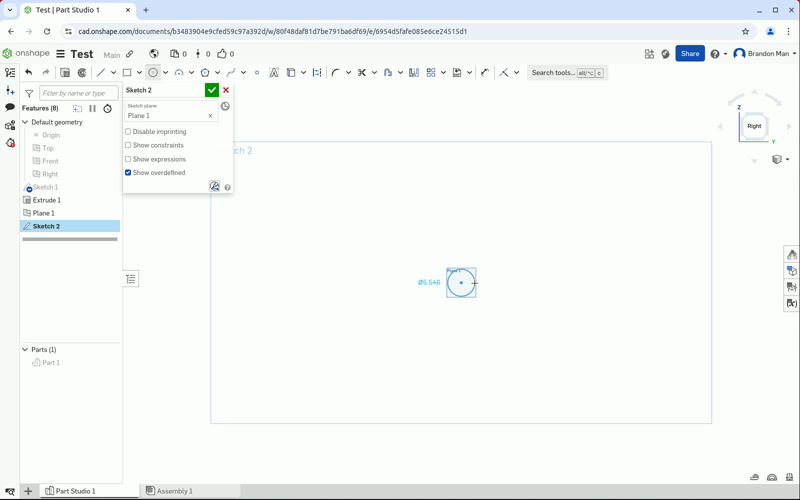
key(esc)
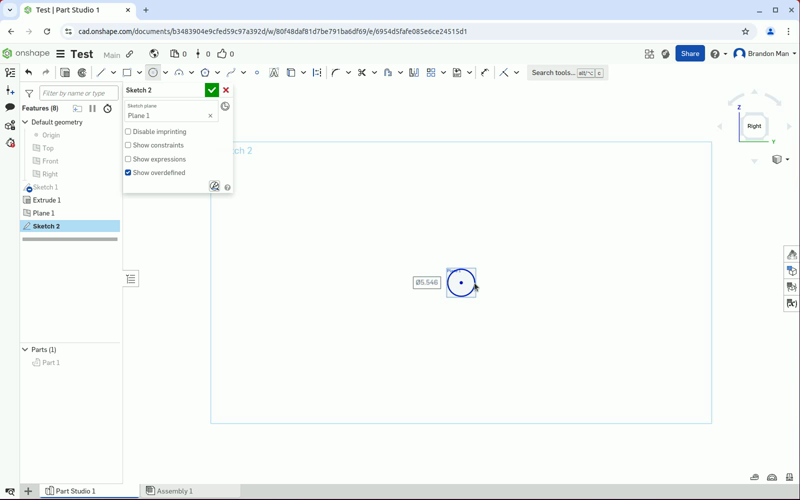
mouse_move(455, 292)
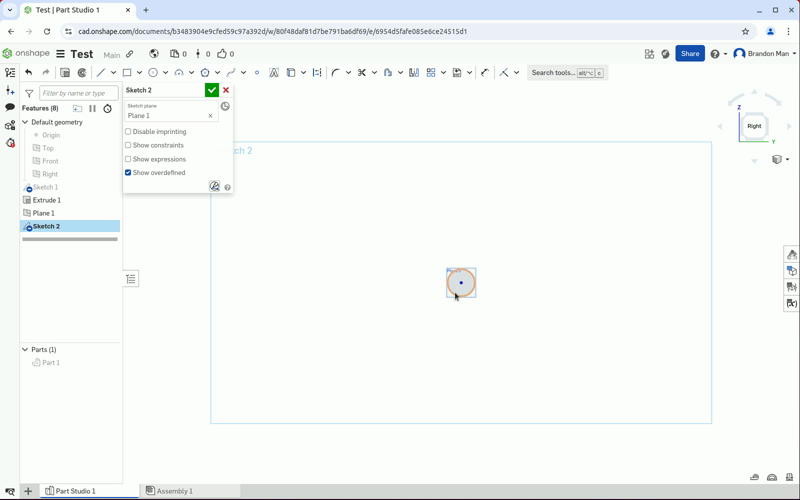
scroll(6)
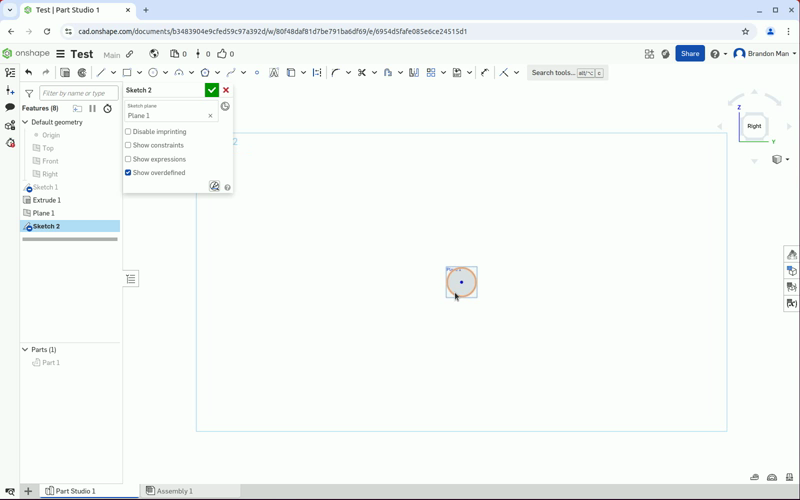
scroll(6)
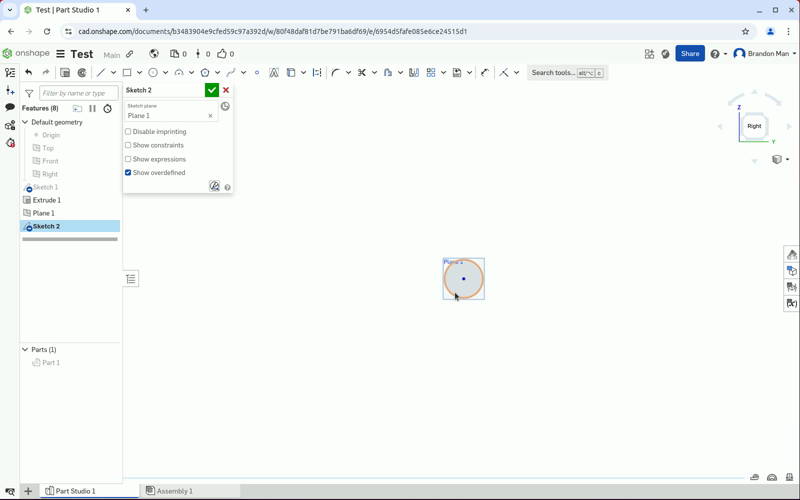
scroll(6)
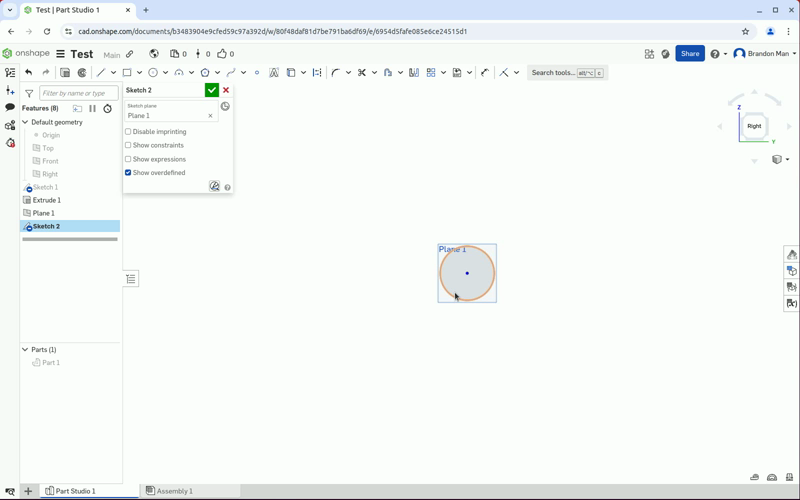
scroll(6)
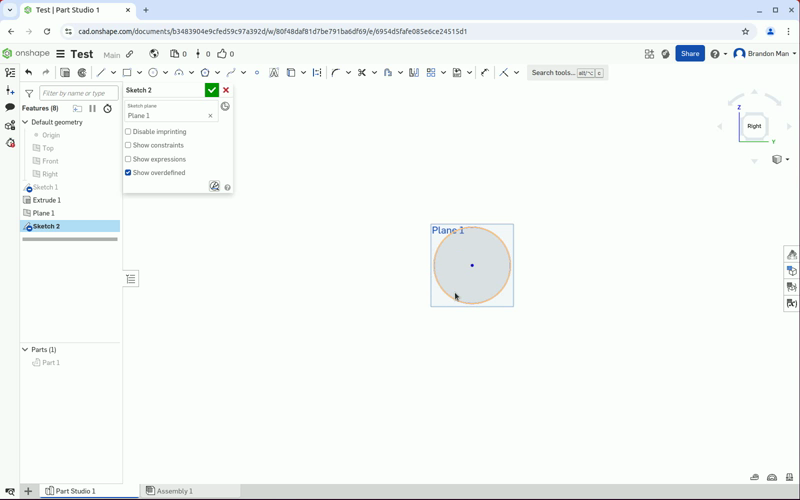
scroll(6)
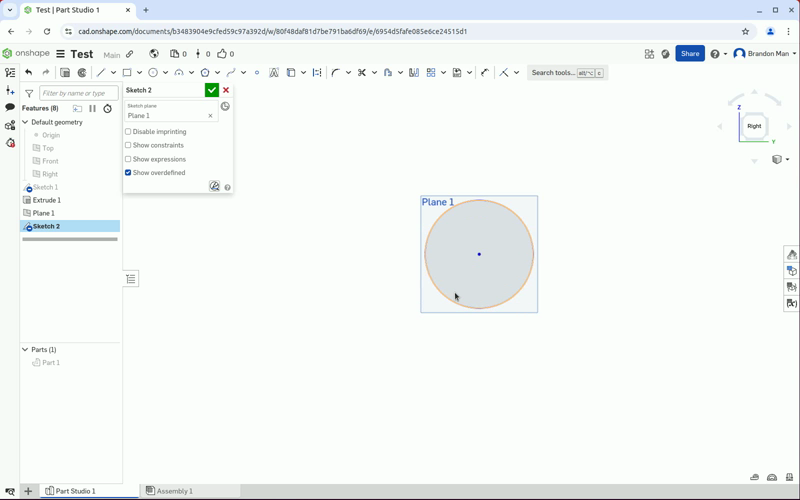
scroll(6)
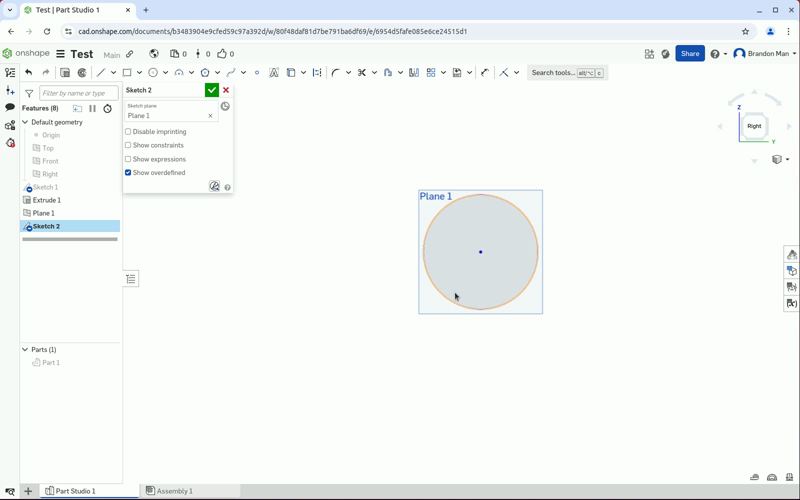
scroll(6)
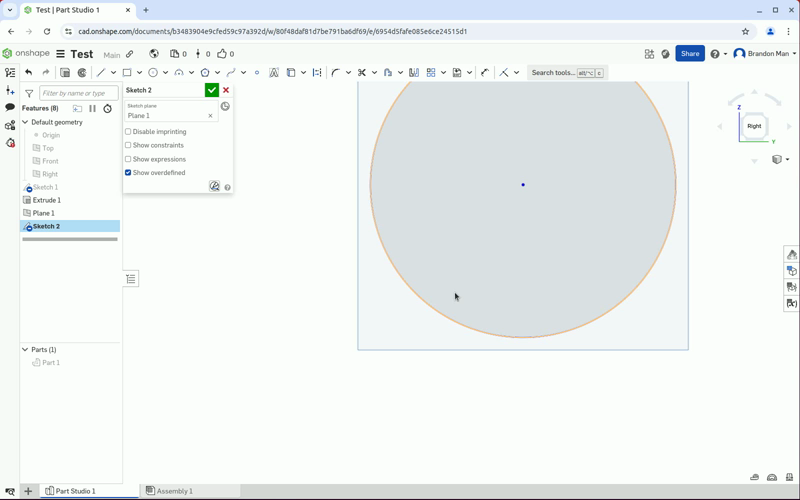
click(455, 292)
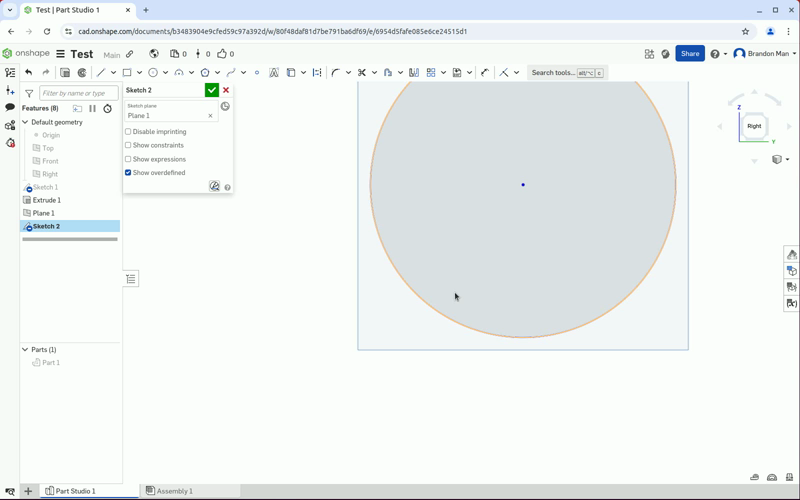
scroll(-6)
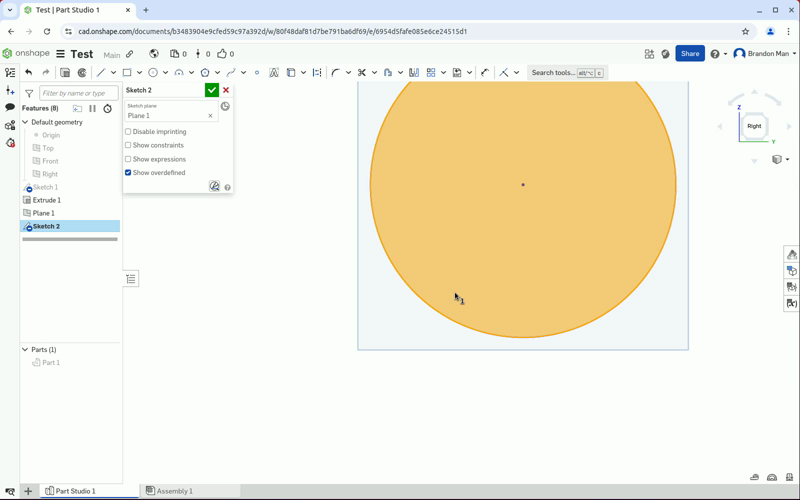
scroll(-6)
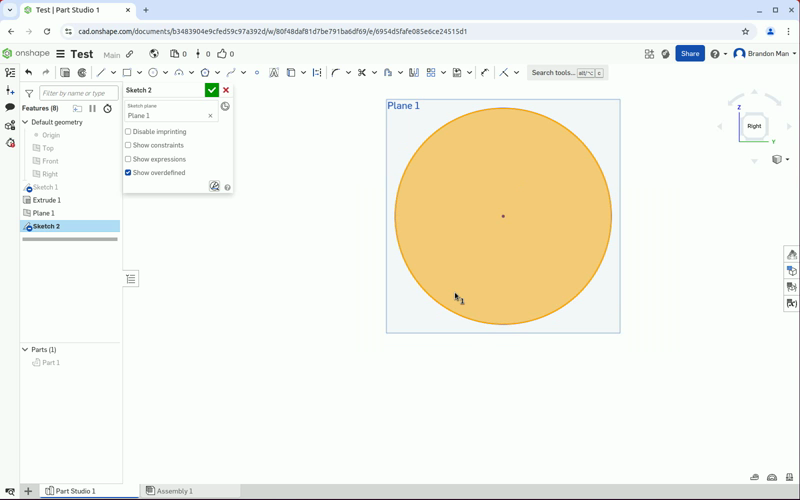
scroll(-6)
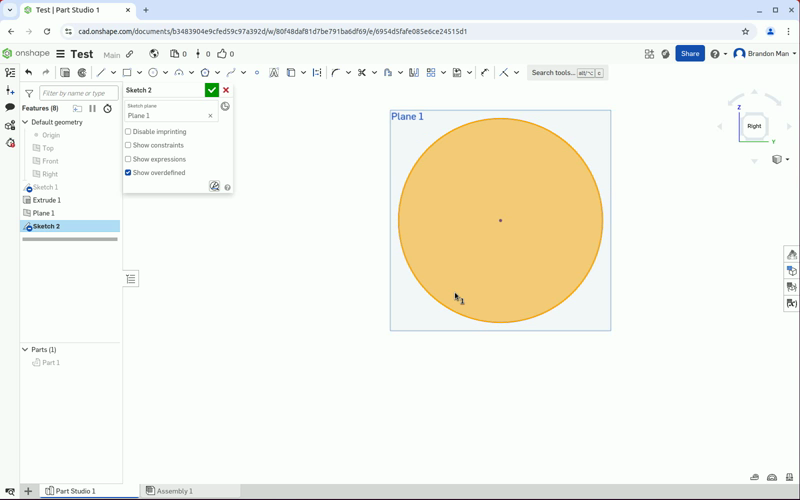
scroll(-6)
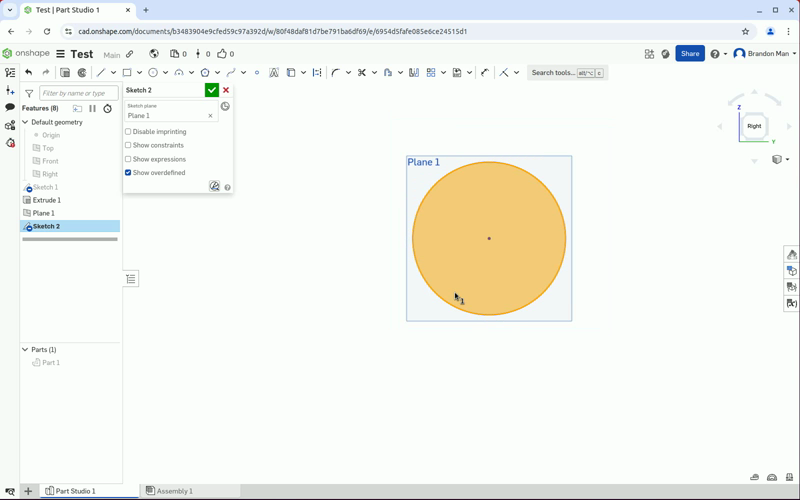
scroll(-6)
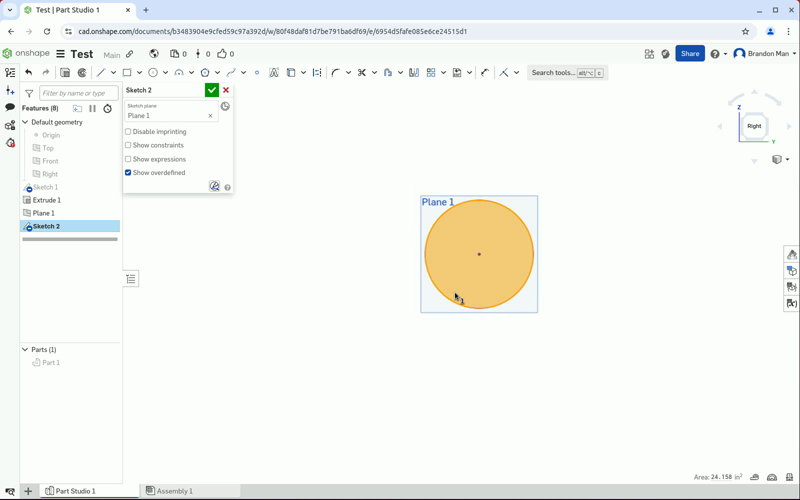
scroll(-6)
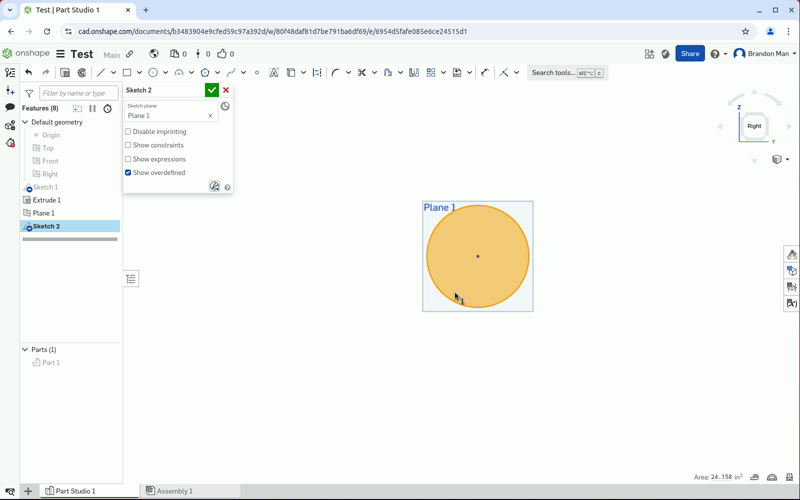
scroll(-6)
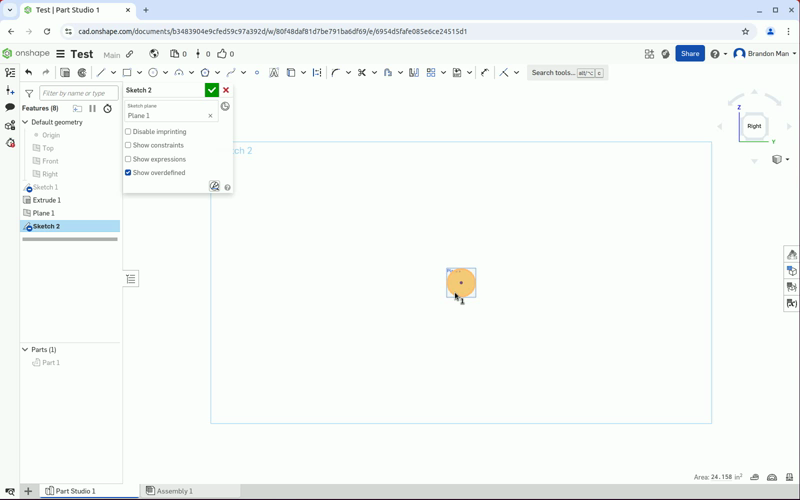
mouse_move(73, 352)
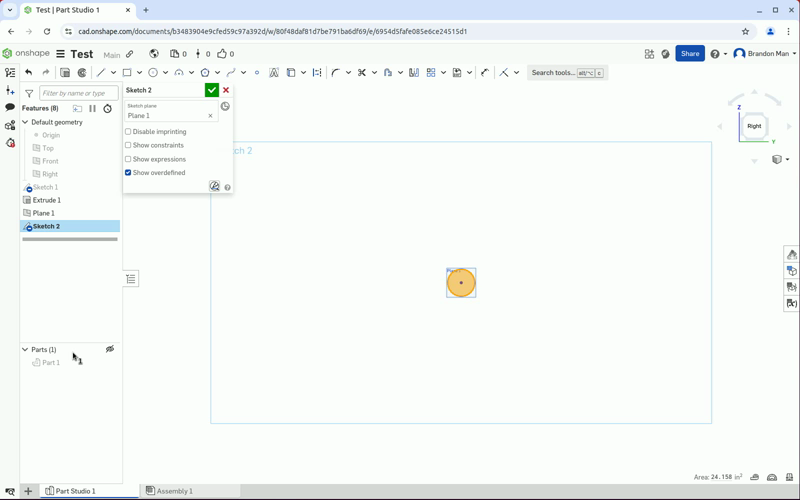
key(shift+y)
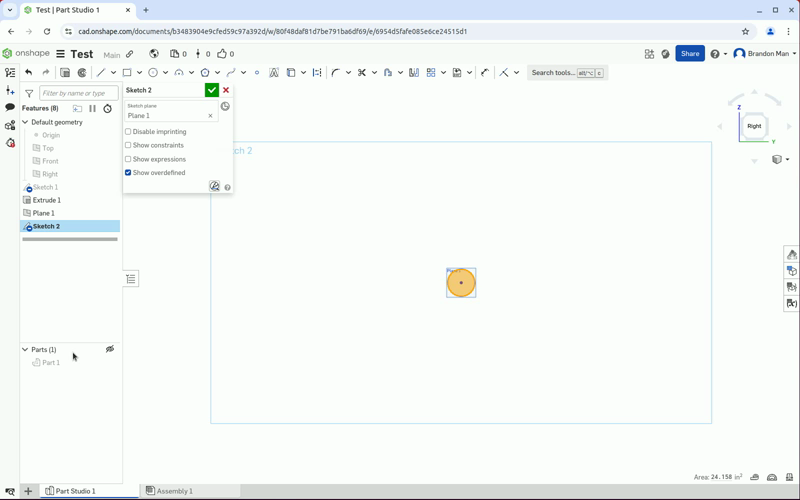
key(shift+e)
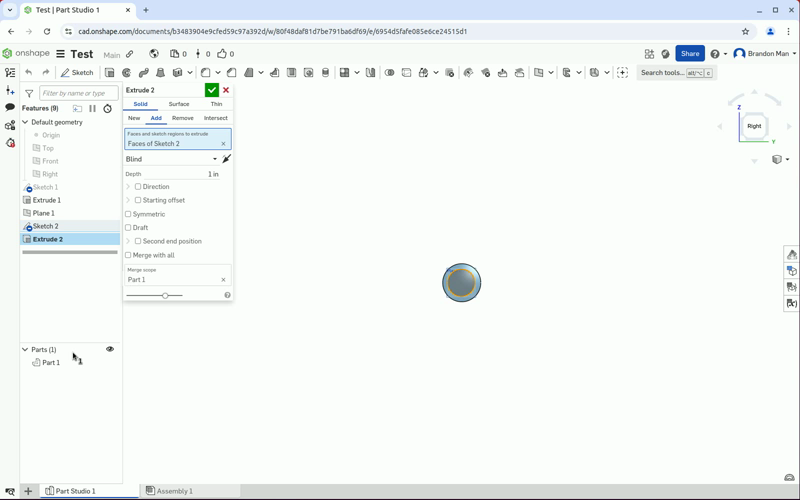
mouse_move(143, 106)
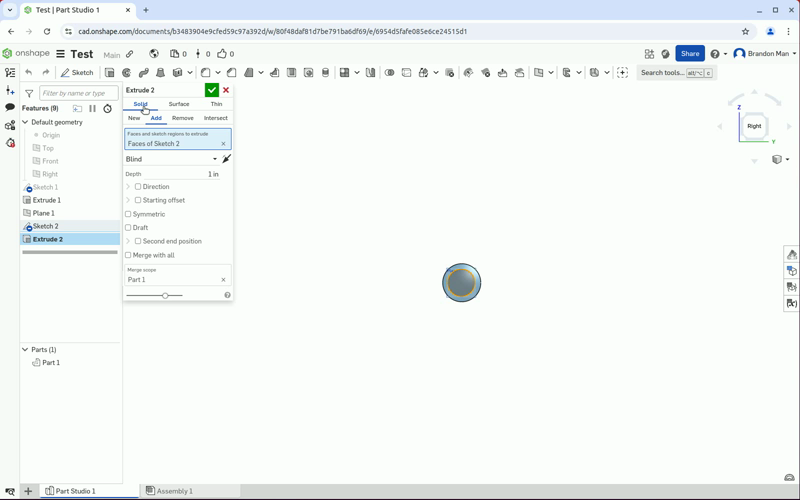
click(143, 106)
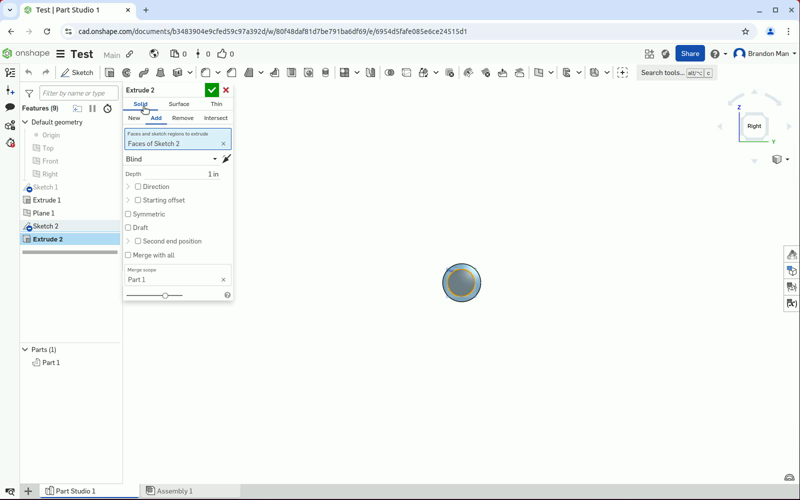
mouse_move(137, 120)
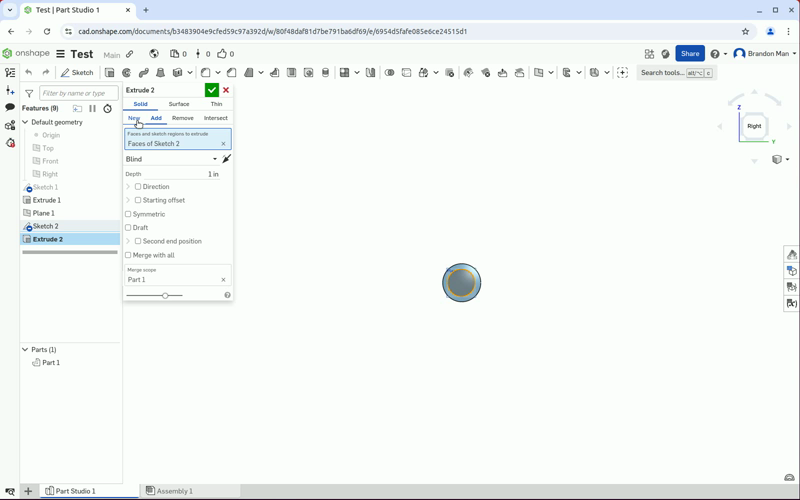
click(137, 120)
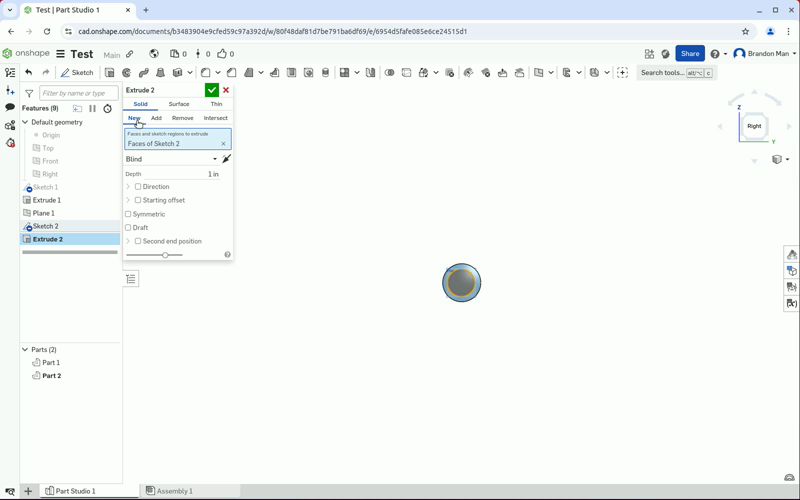
key(tab, 4)
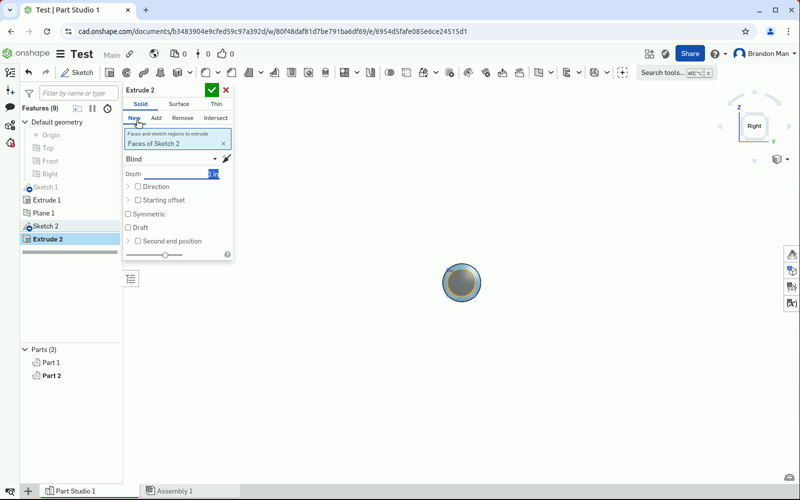
text(6.499)
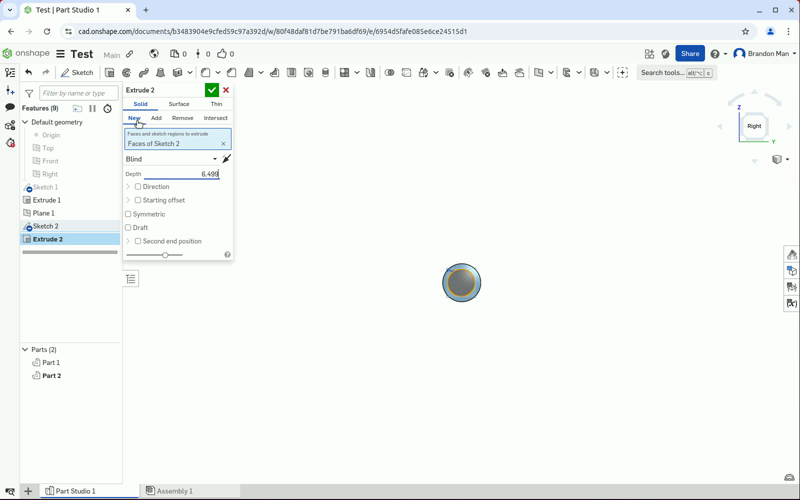
key(enter)
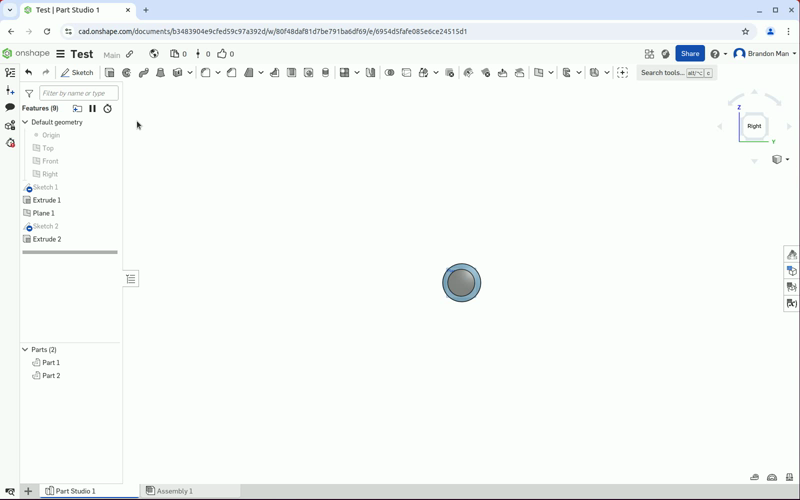
key(shift+h)
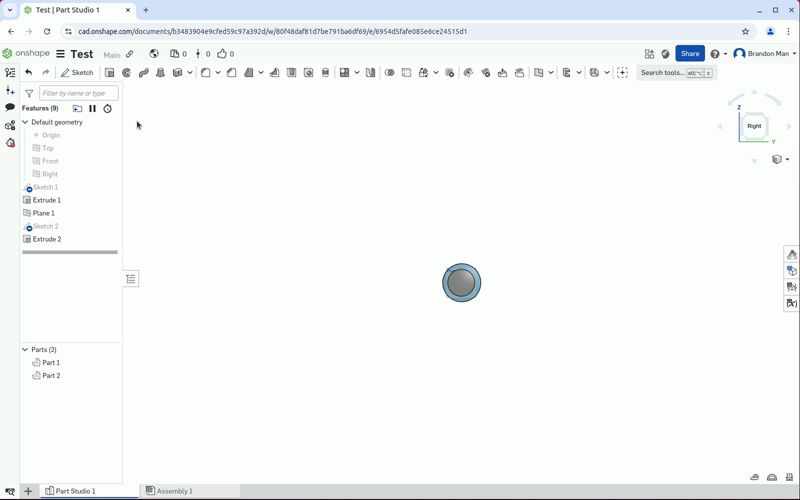
key(shift+h)
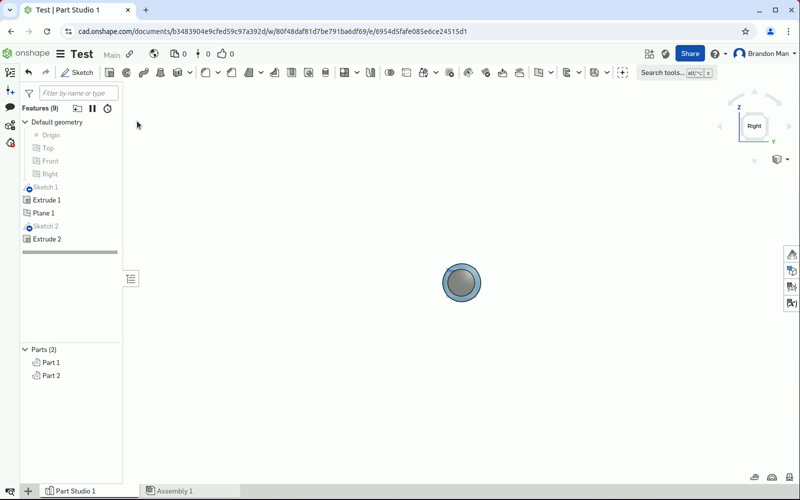
mouse_move(73, 189)
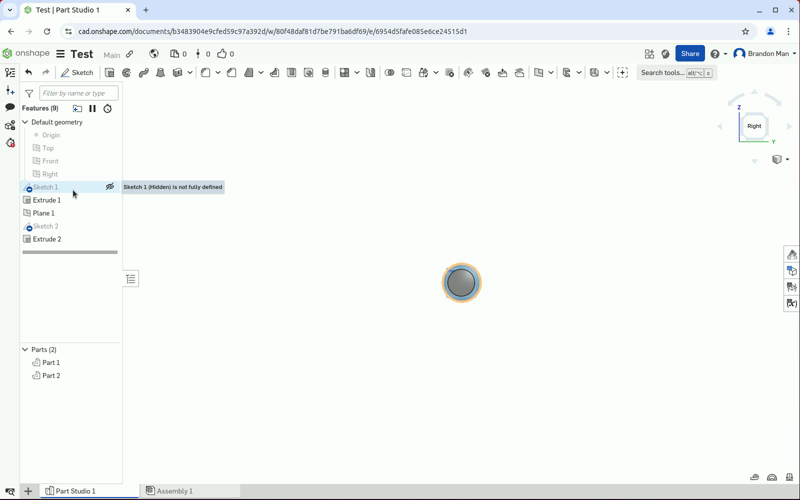
click(73, 189)
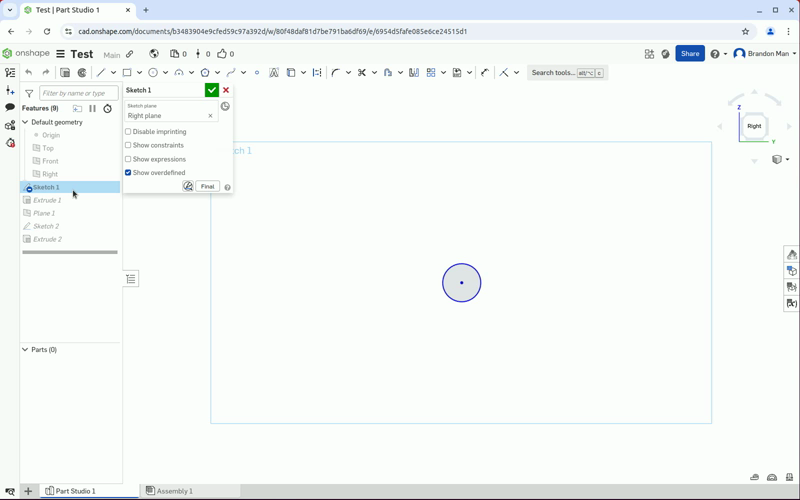
mouse_move(229, 92)
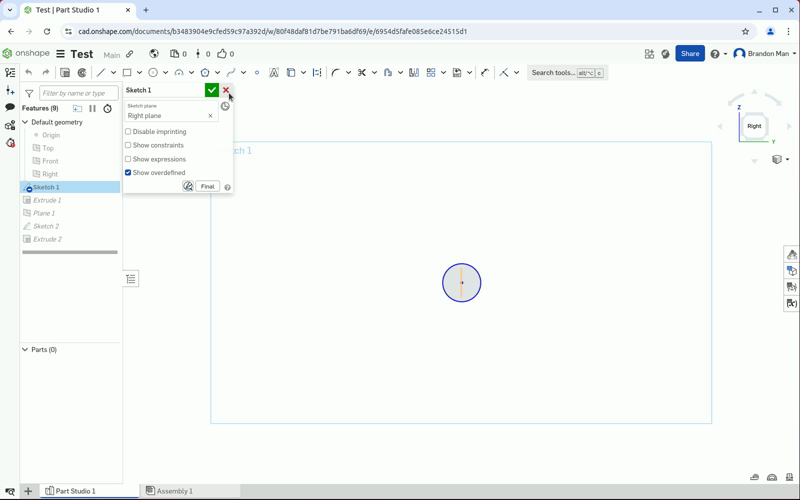
click(229, 92)
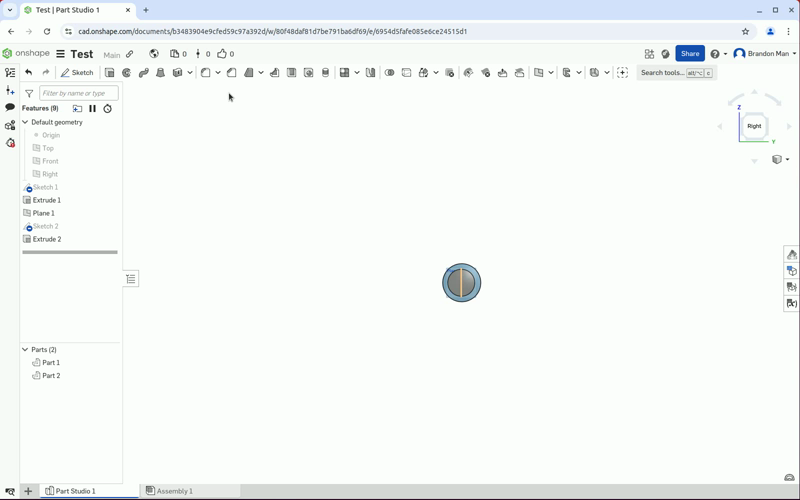
mouse_move(541, 75)
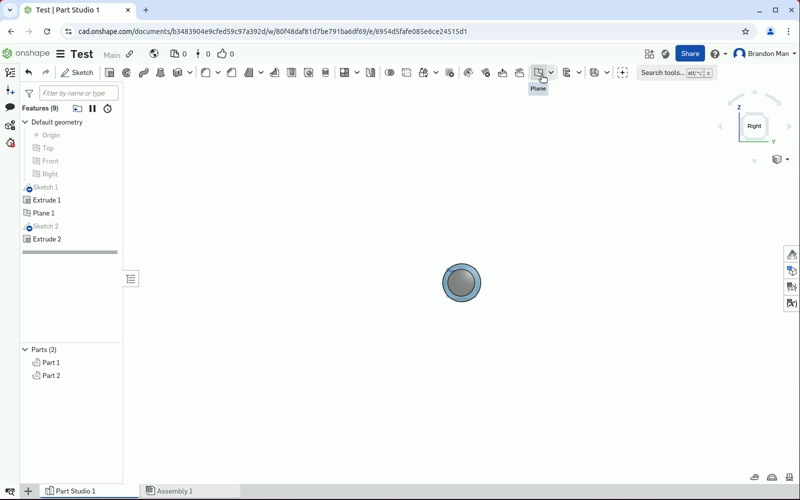
click(541, 75)
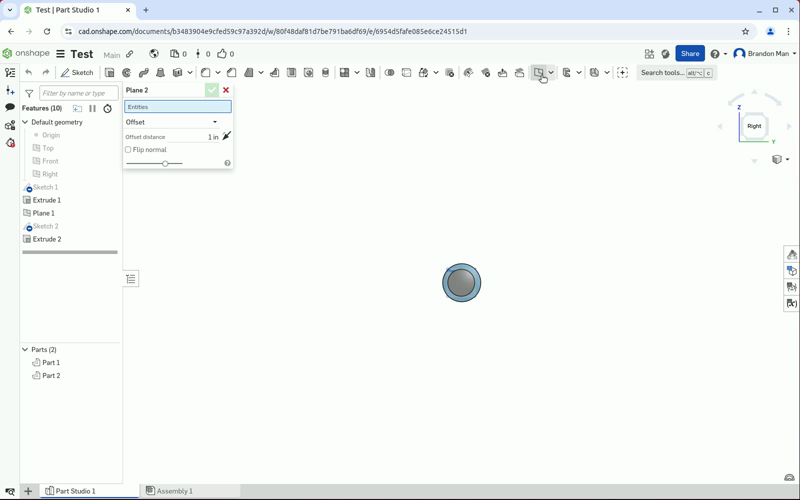
mouse_move(73, 176)
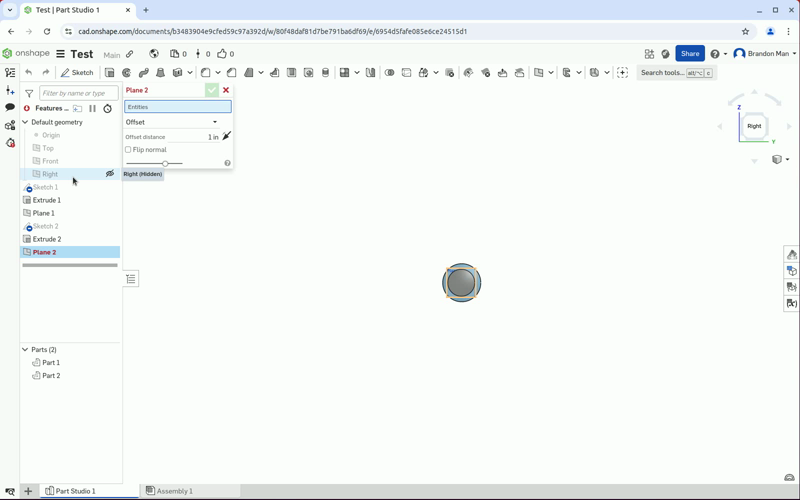
click(73, 176)
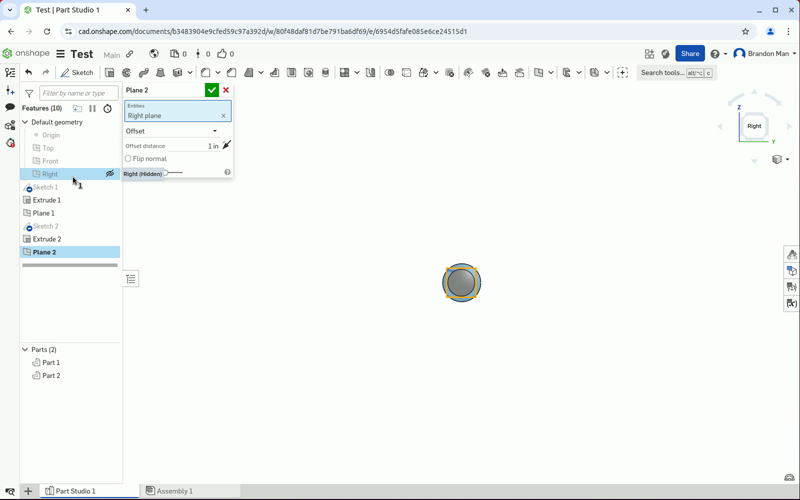
key(tab, 2)
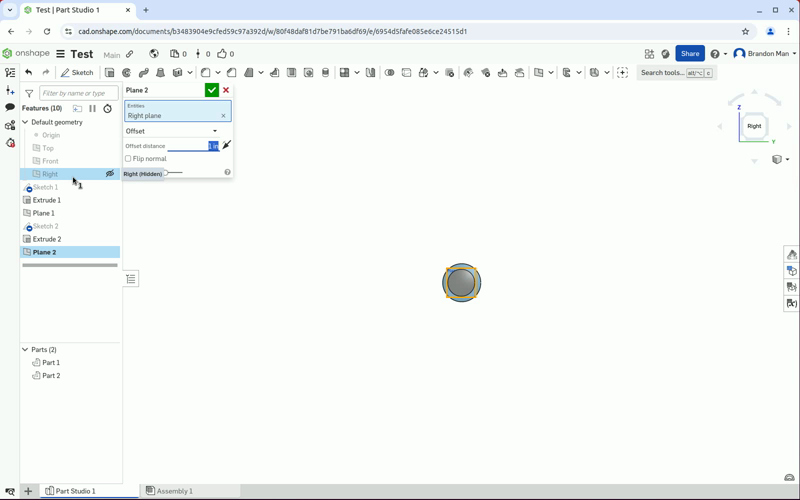
text(16.607)
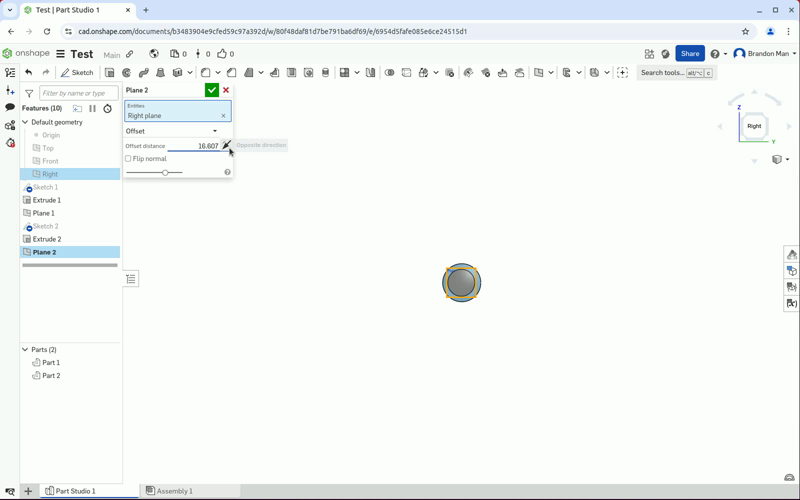
mouse_move(229, 147)
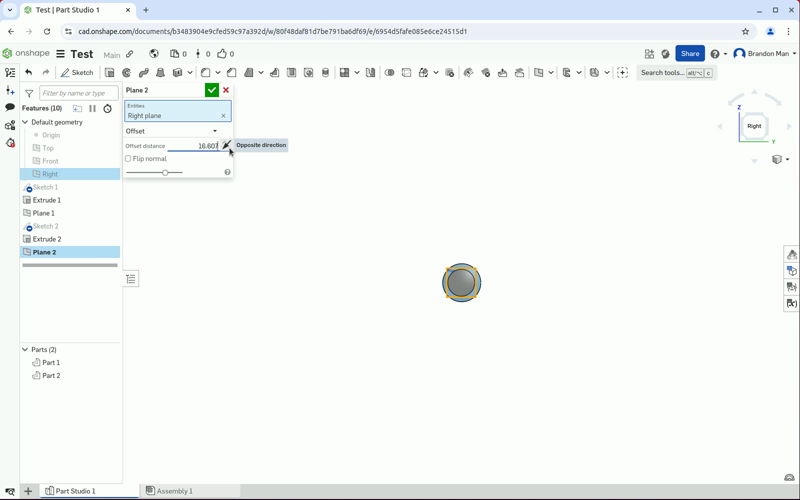
click(229, 147)
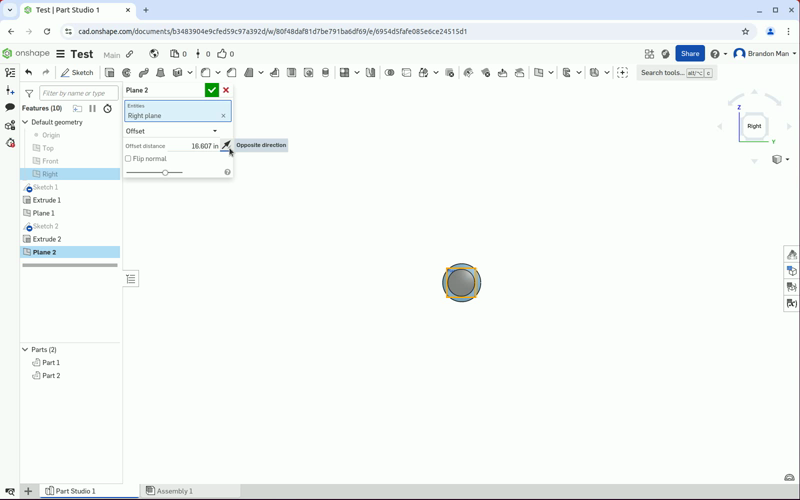
key(enter, 2)
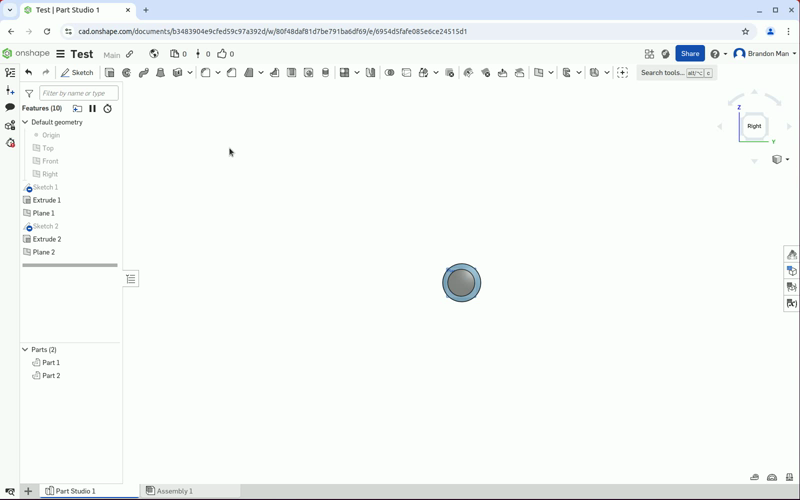
key(shift+s)
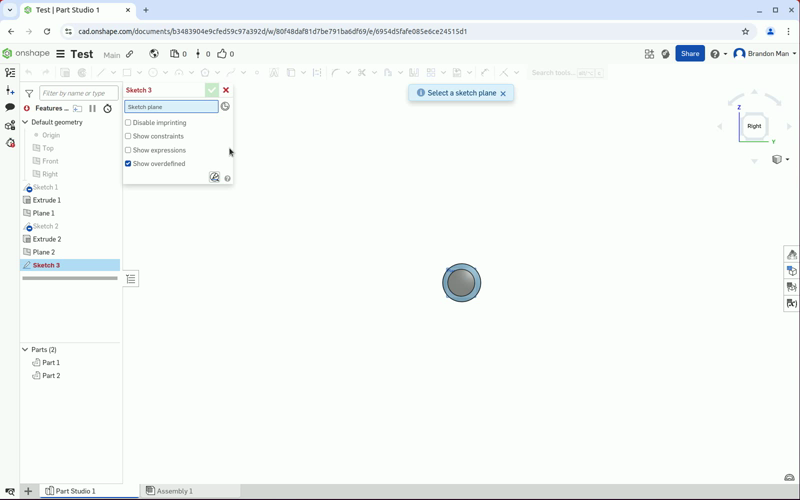
mouse_move(73, 254)
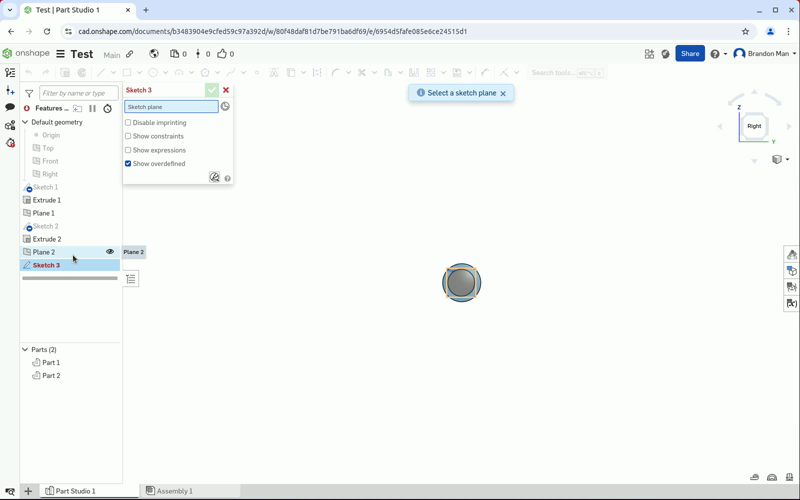
click(73, 254)
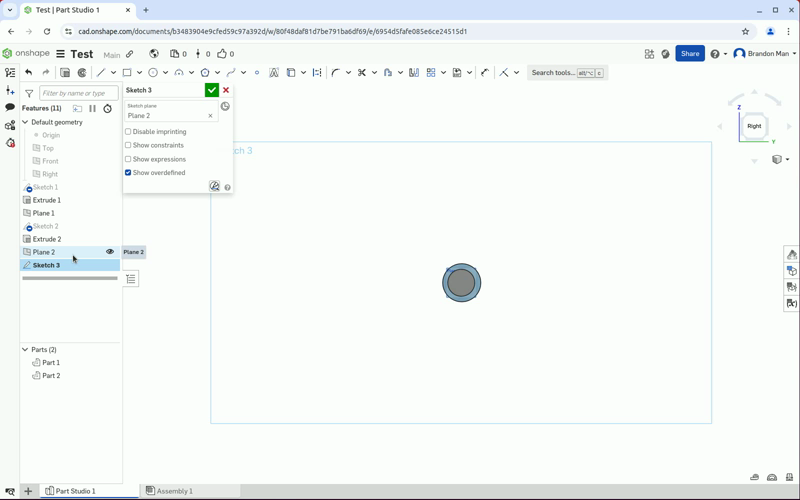
mouse_move(73, 352)
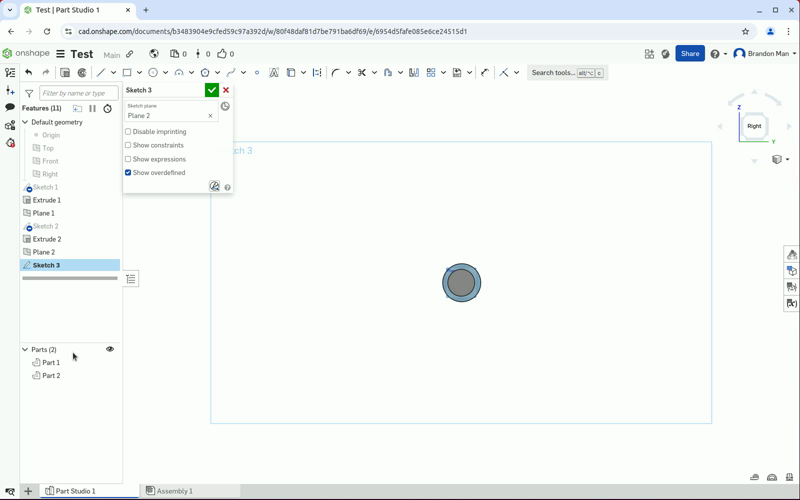
key(y)
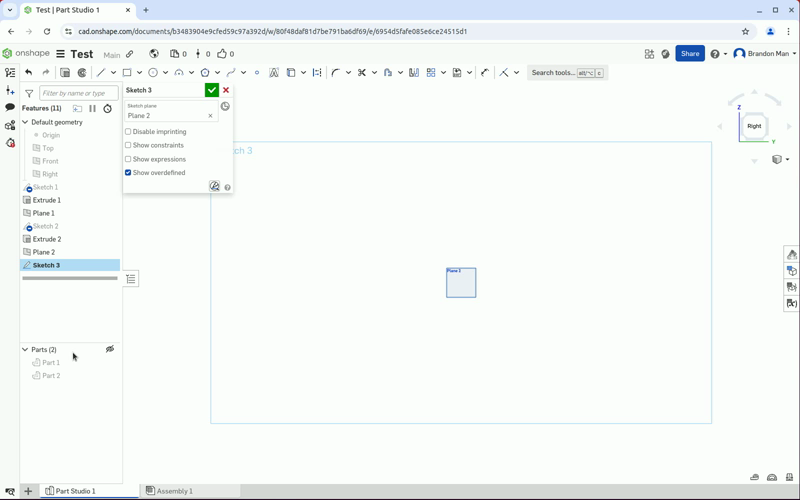
key(c)
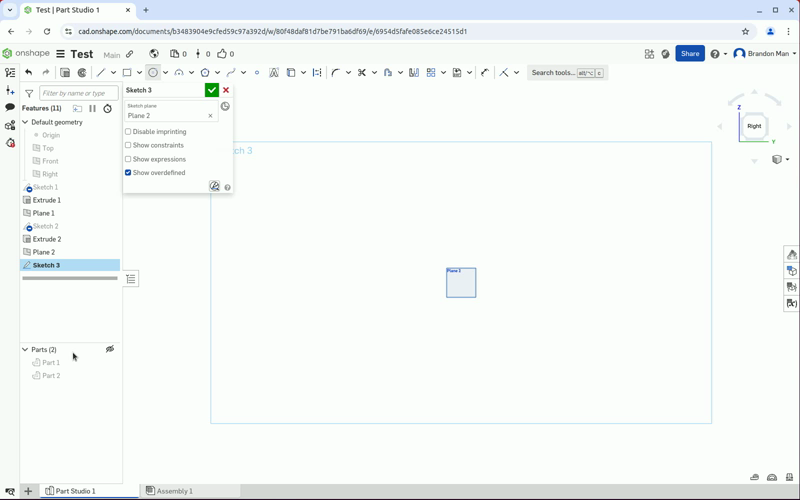
key_down(shift)
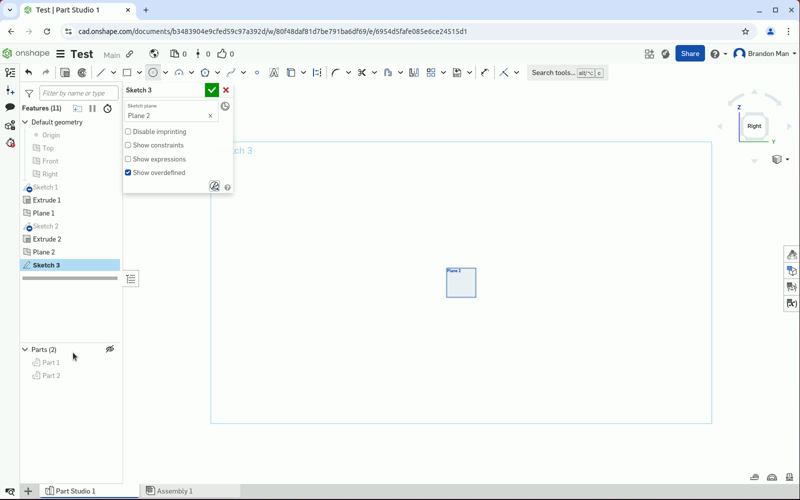
mouse_move(460, 282)
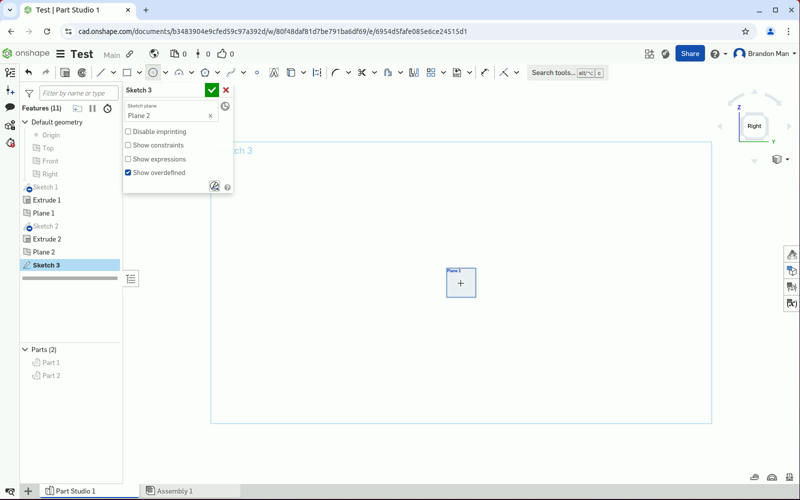
click(460, 282)
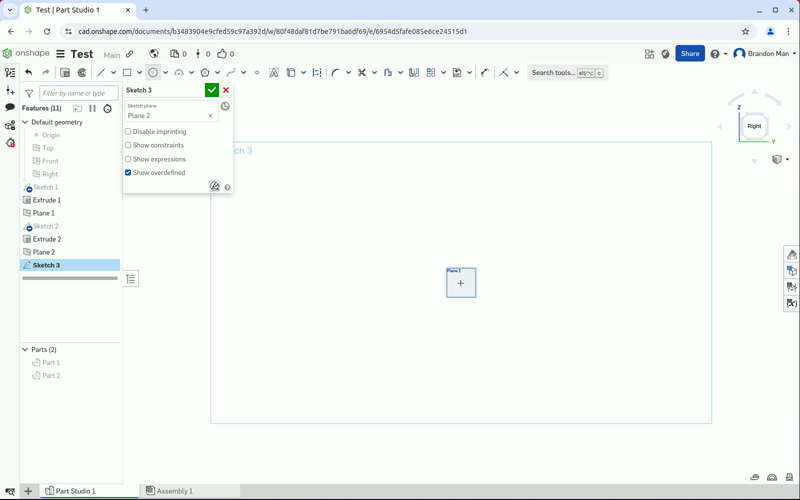
key_up(shift)
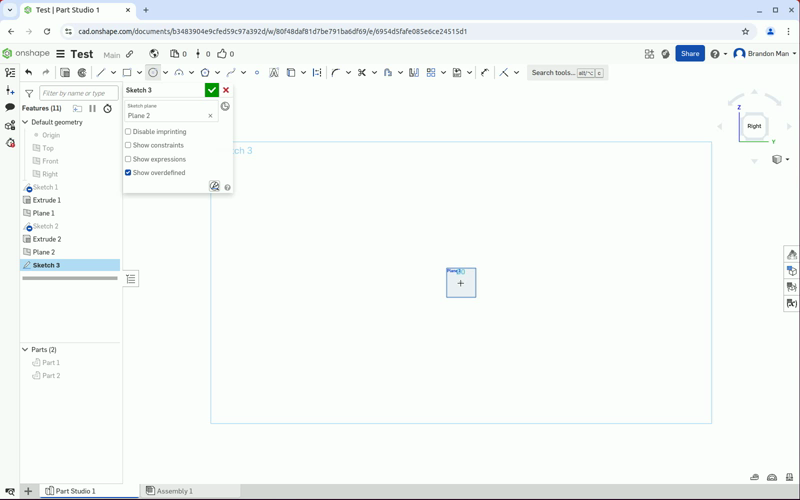
mouse_move(472, 282)
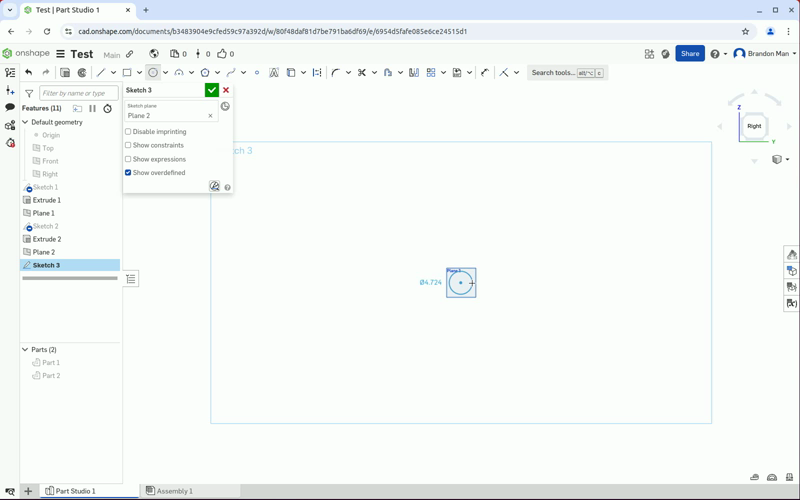
click(472, 282)
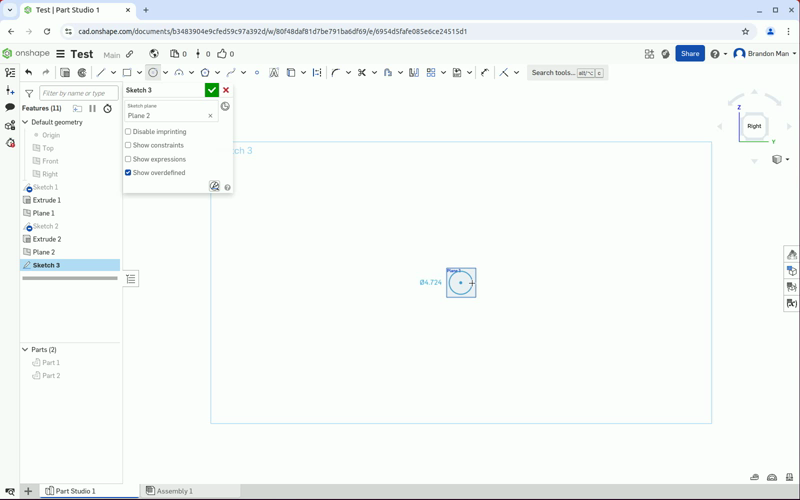
key(esc)
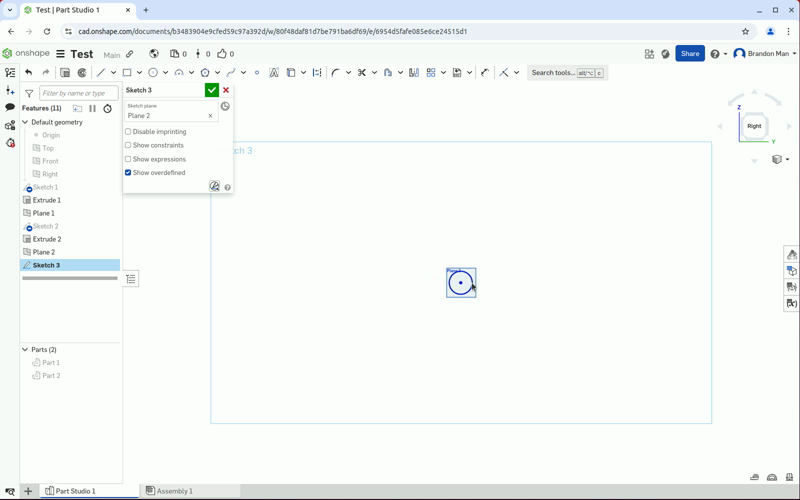
mouse_move(456, 285)
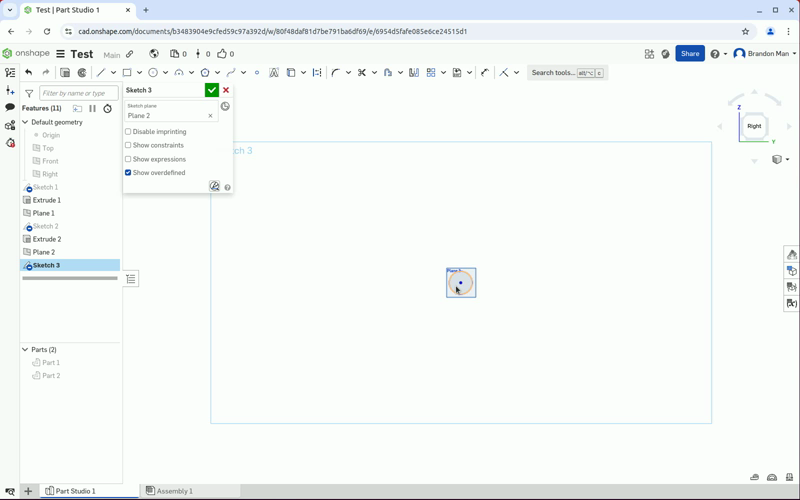
scroll(6)
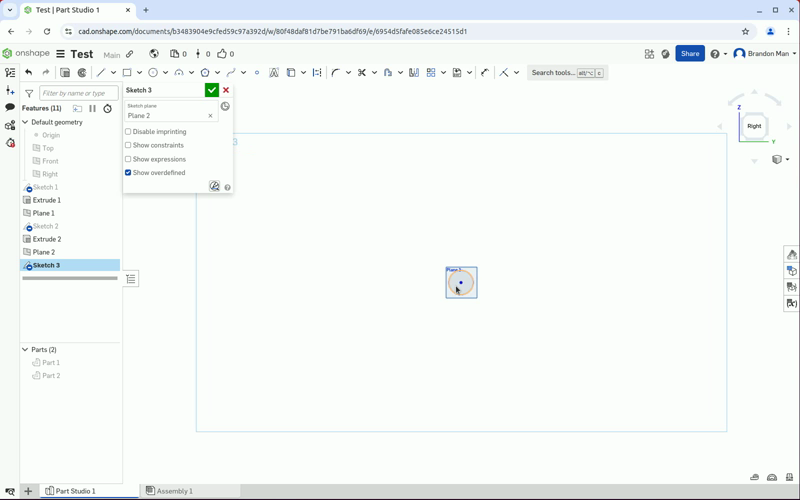
scroll(6)
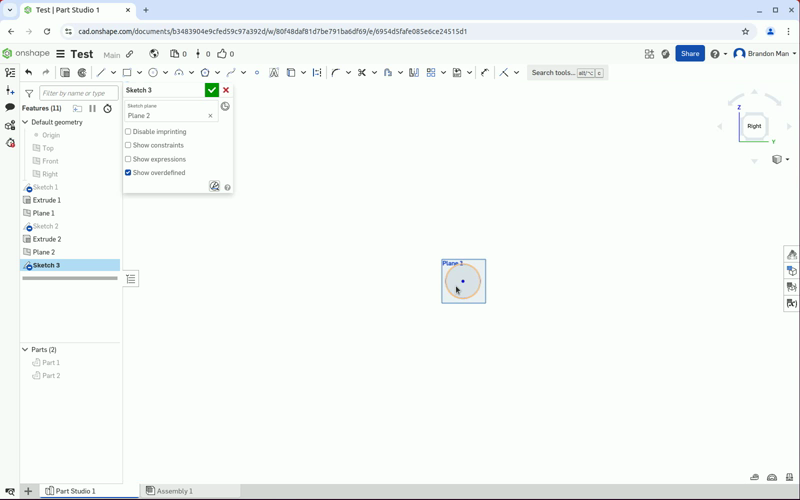
scroll(6)
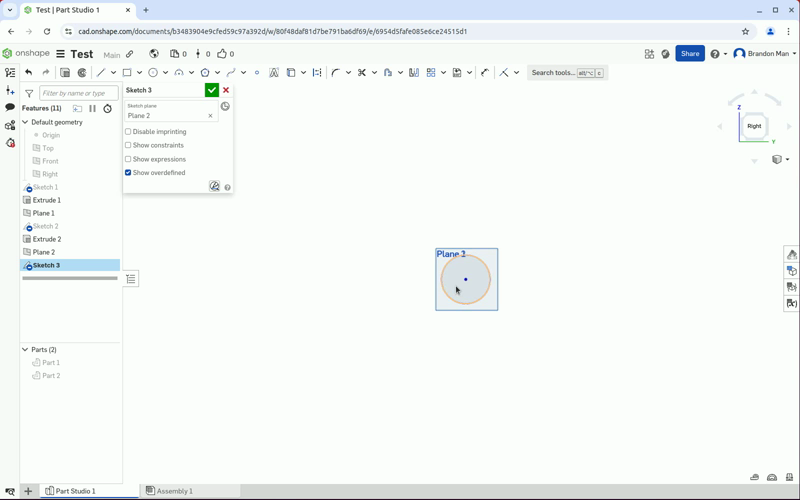
scroll(6)
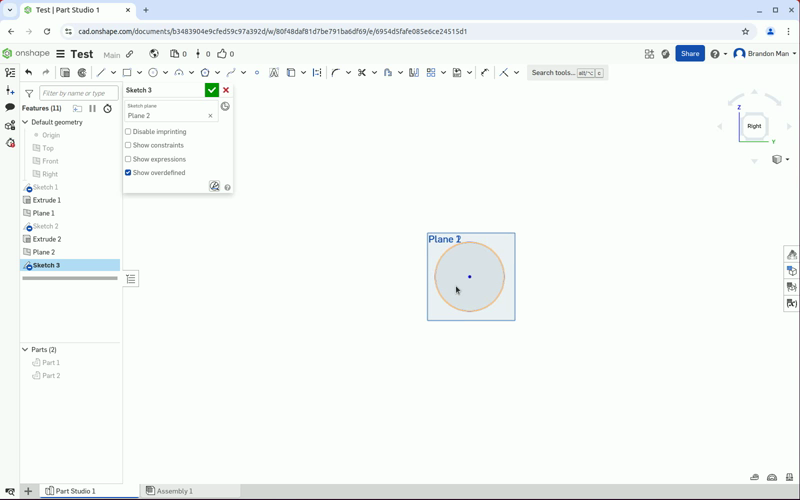
scroll(6)
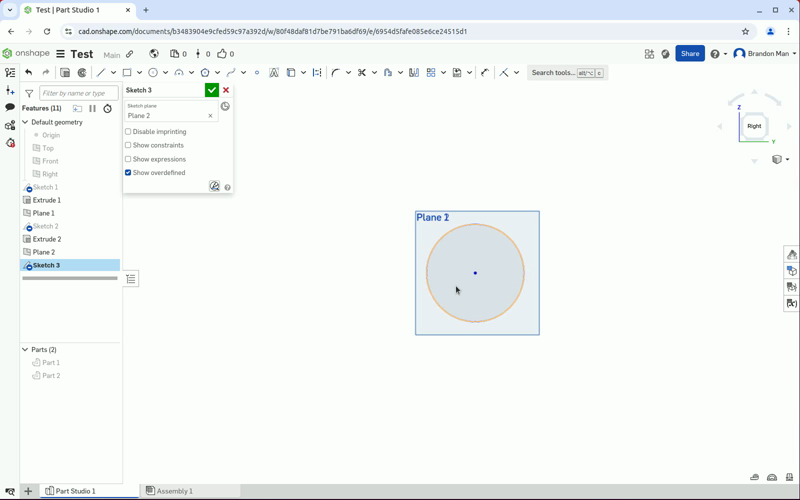
scroll(6)
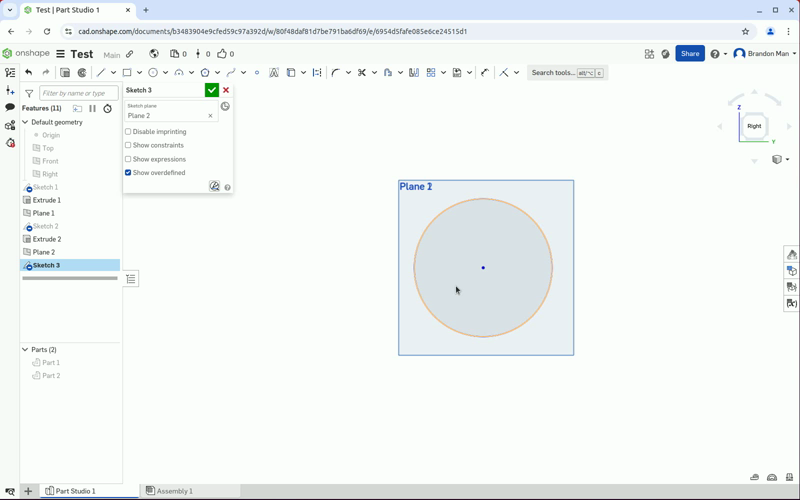
scroll(6)
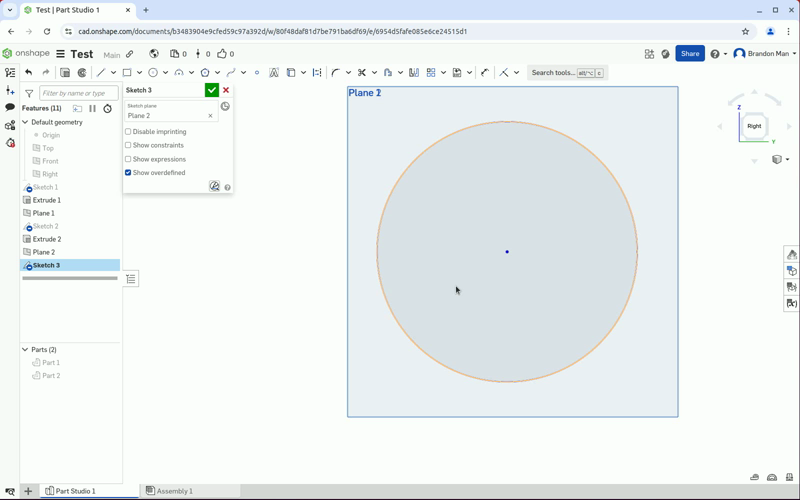
click(456, 285)
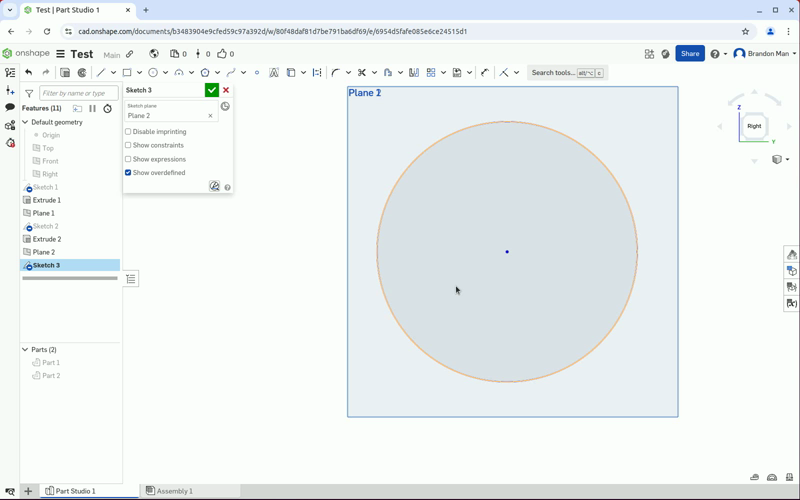
scroll(-6)
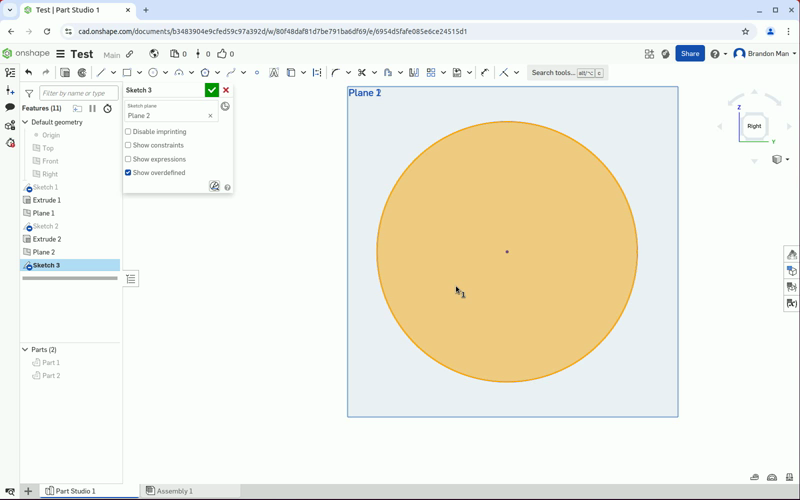
scroll(-6)
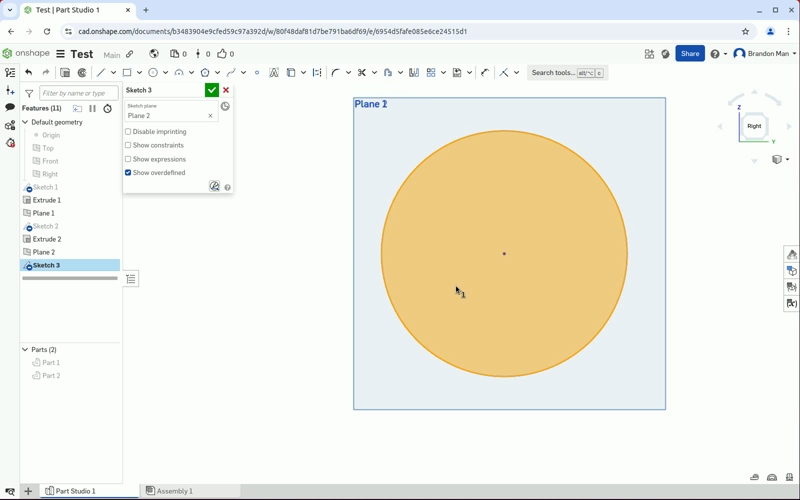
scroll(-6)
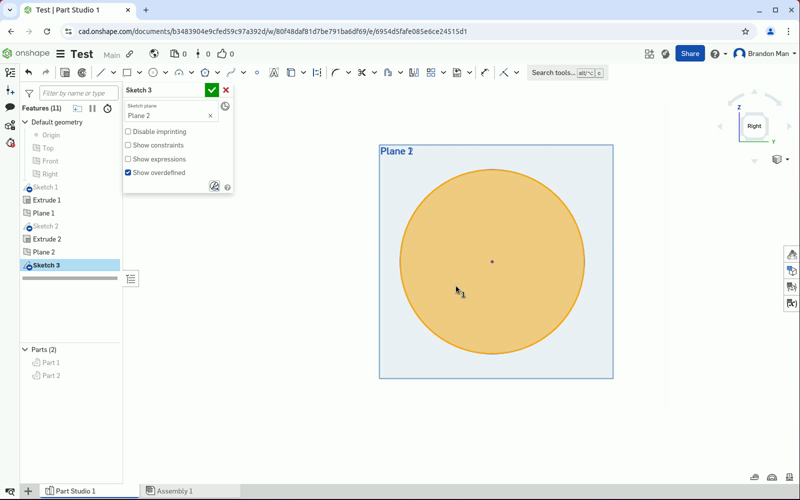
scroll(-6)
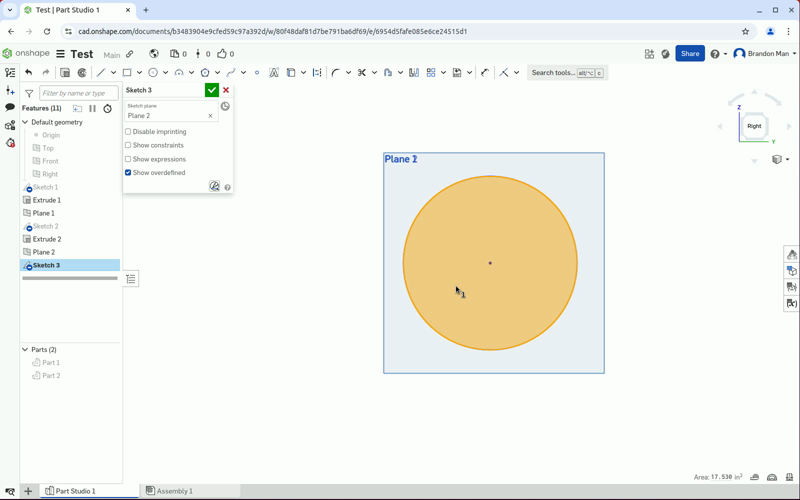
scroll(-6)
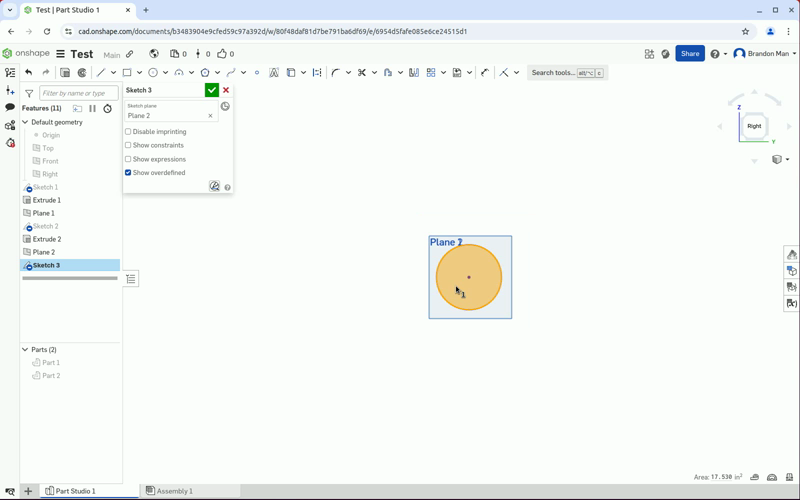
scroll(-6)
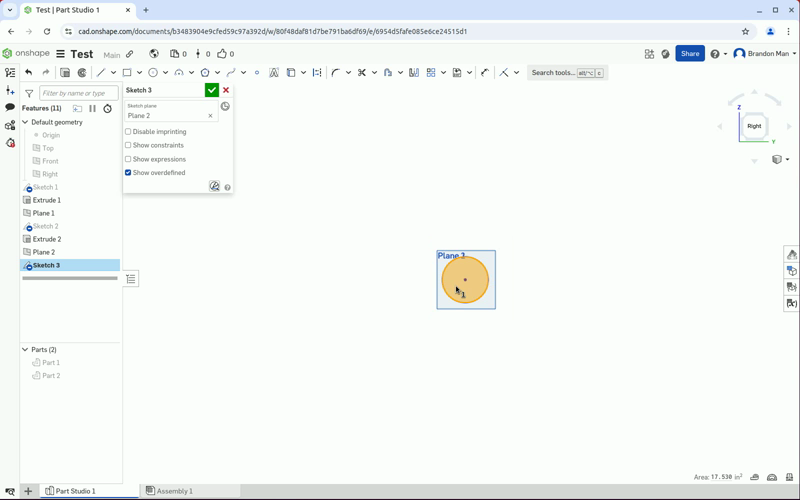
scroll(-6)
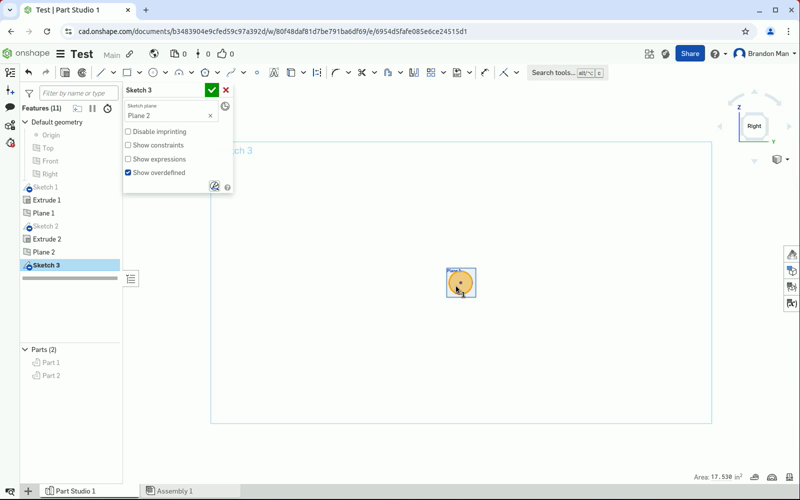
mouse_move(73, 352)
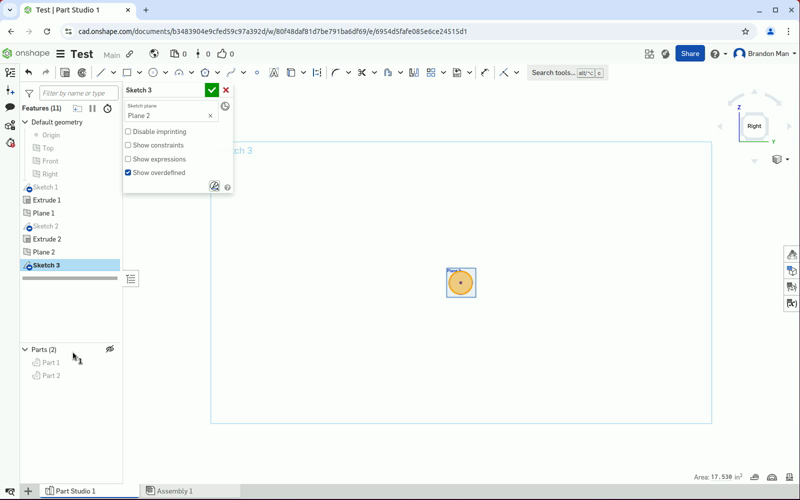
key(shift+y)
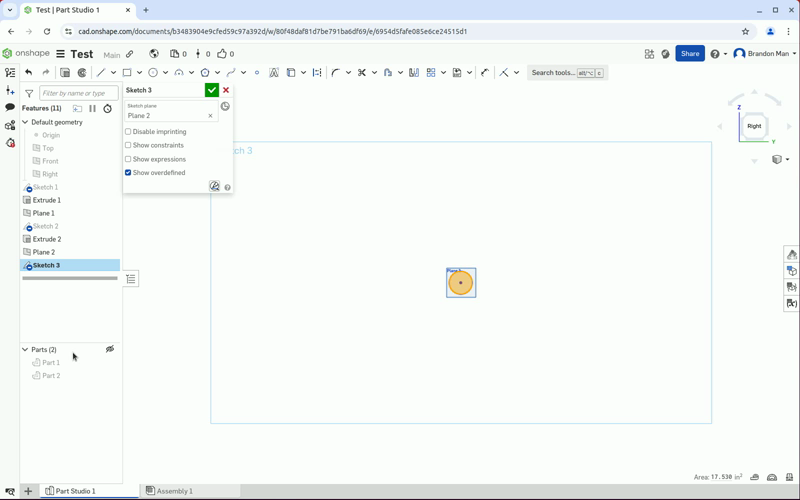
key(shift+e)
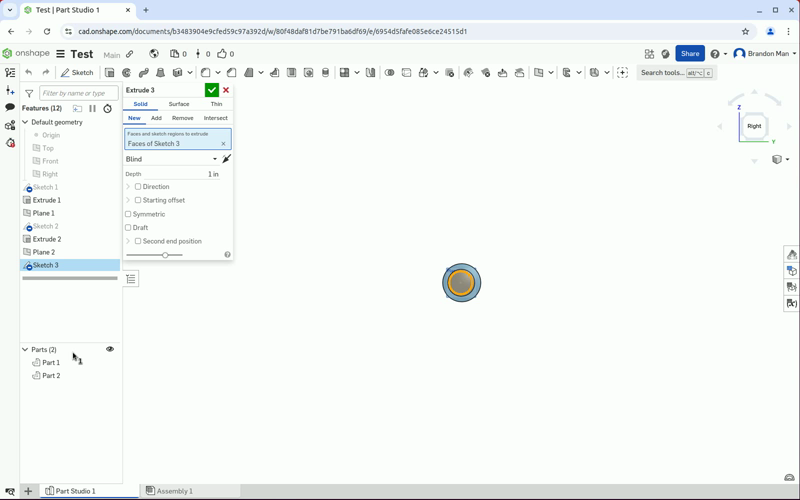
mouse_move(143, 106)
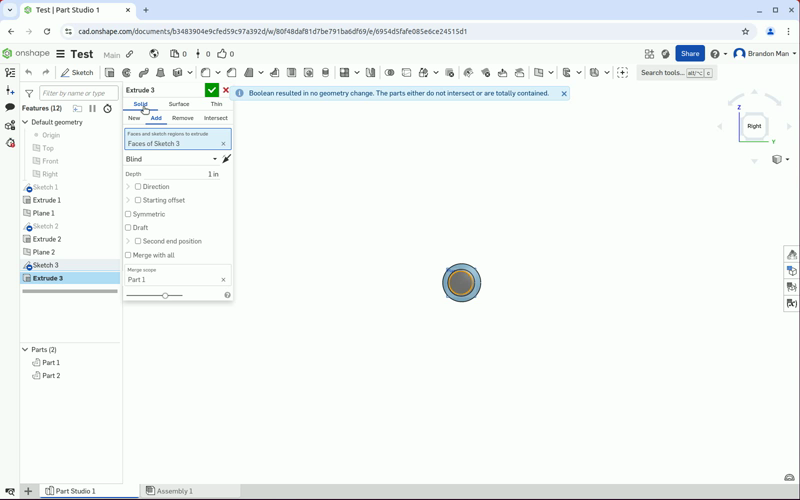
click(143, 106)
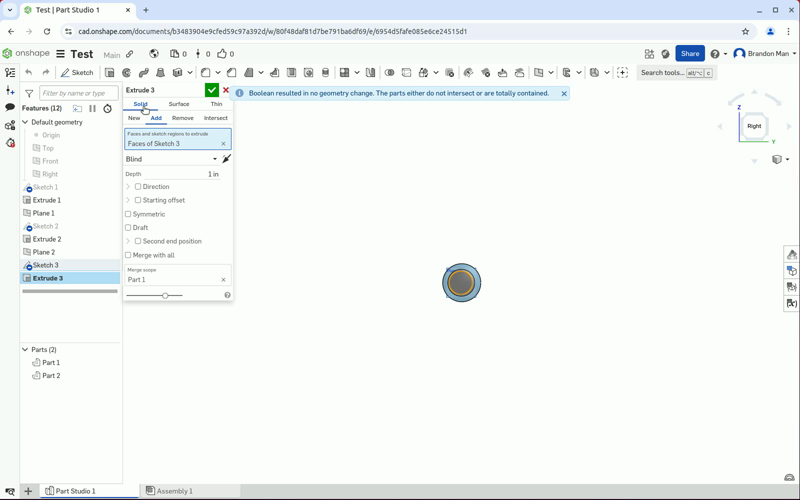
mouse_move(137, 120)
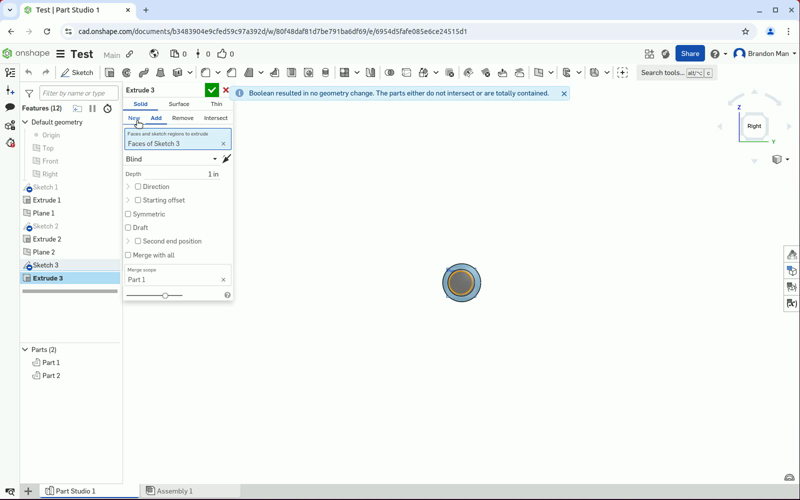
click(137, 120)
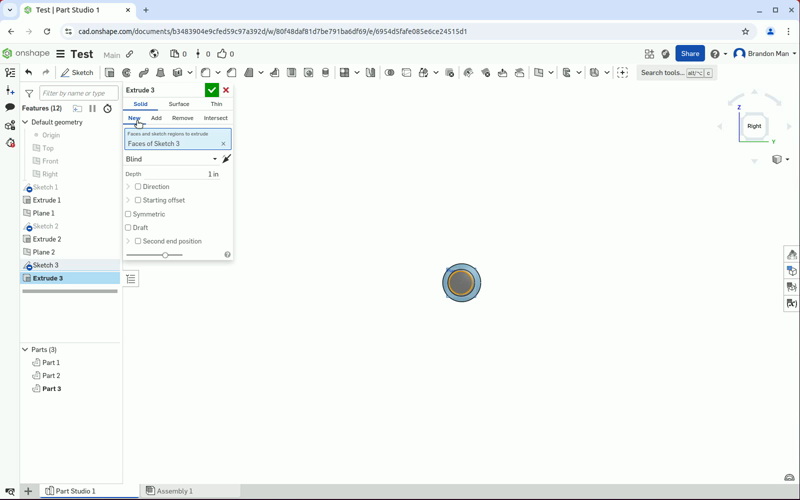
key(tab, 4)
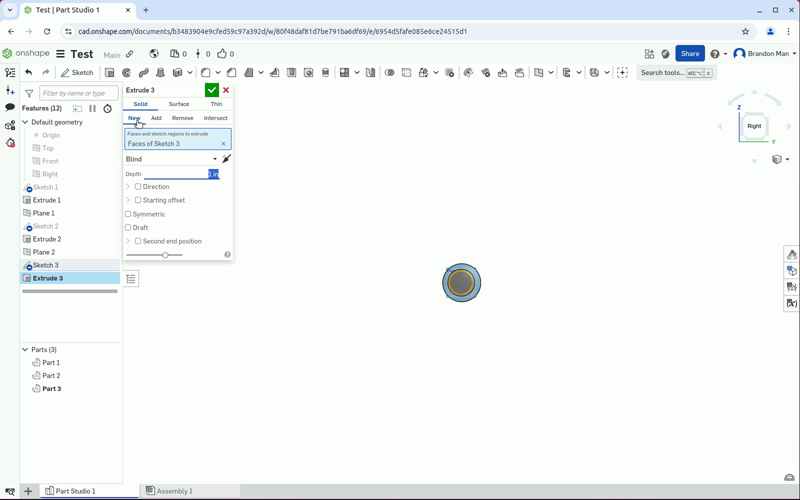
text(6.499)
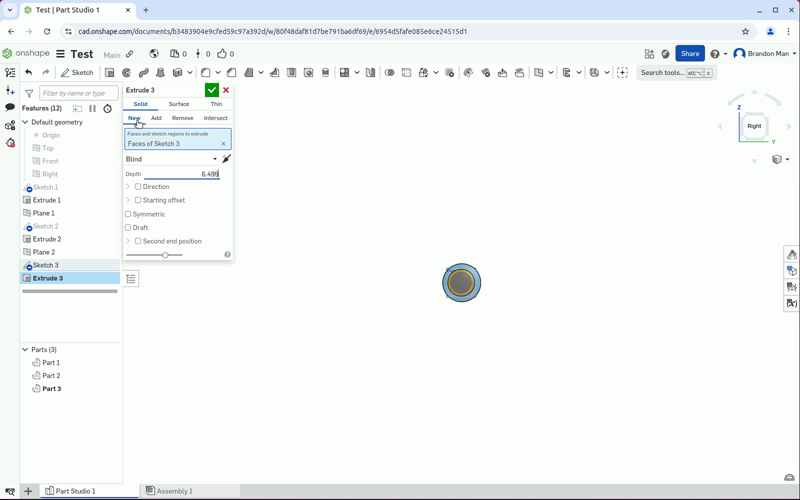
key(enter)
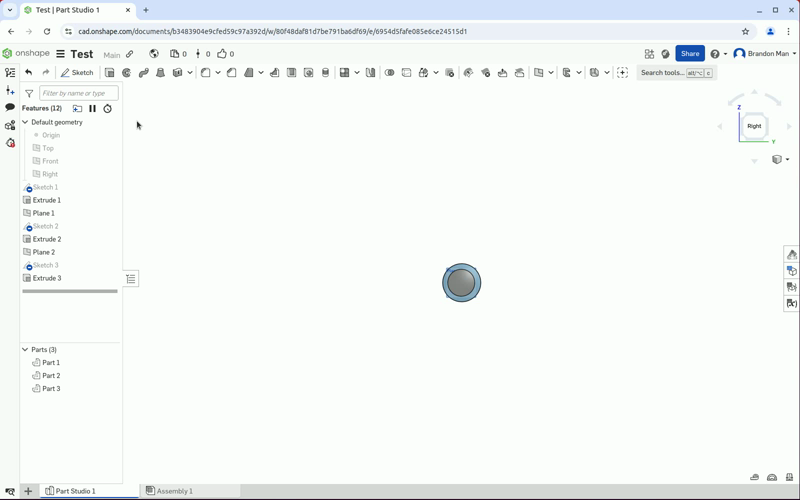
key(shift+h)
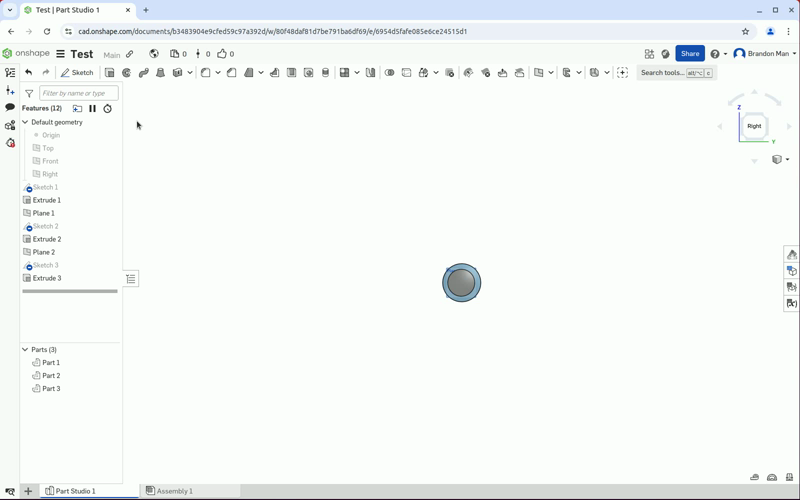
key(shift+h)
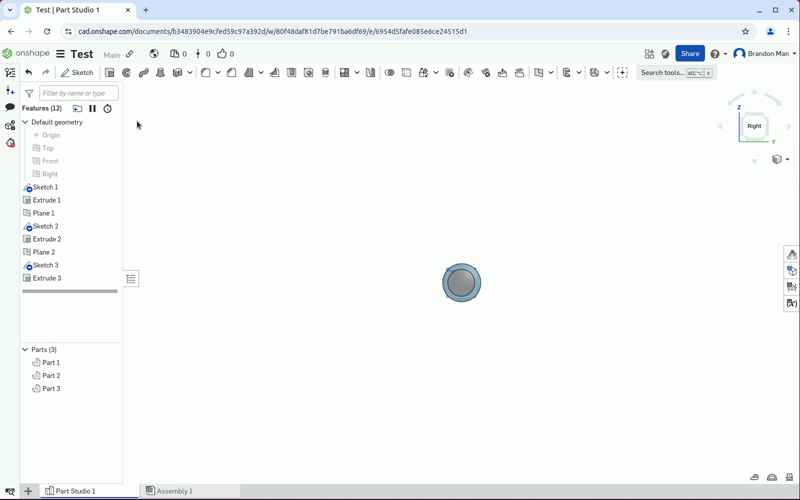
key(shift+7)
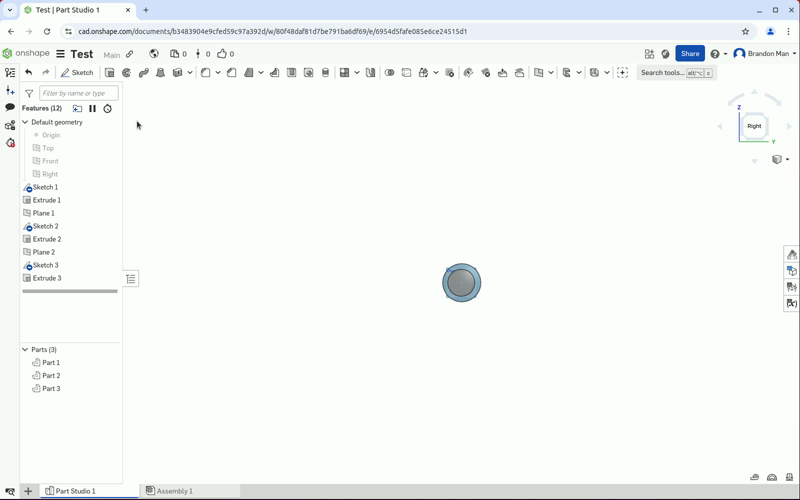
key(right, 2)
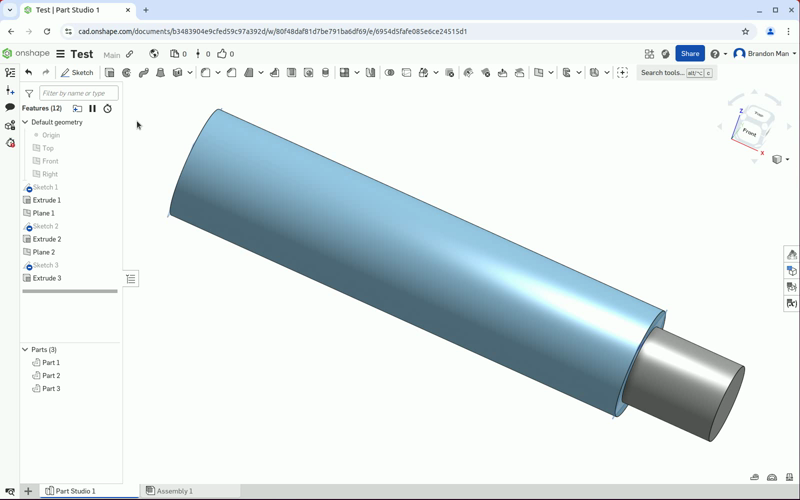
key(down, 2)
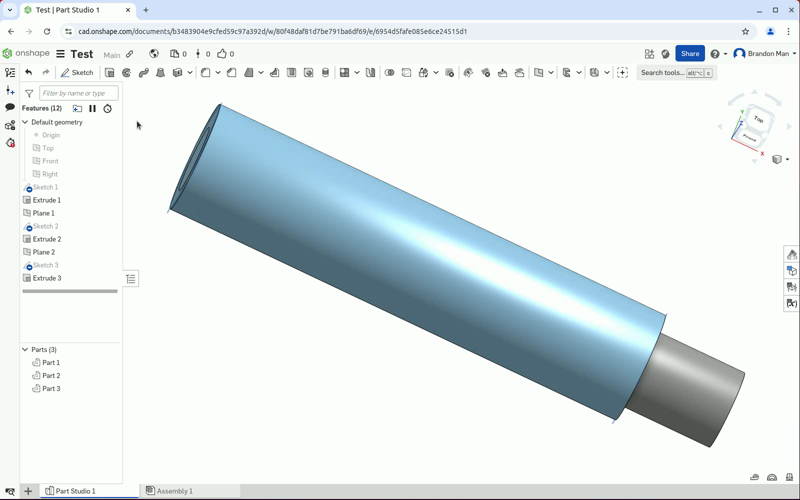
key(up, 2)
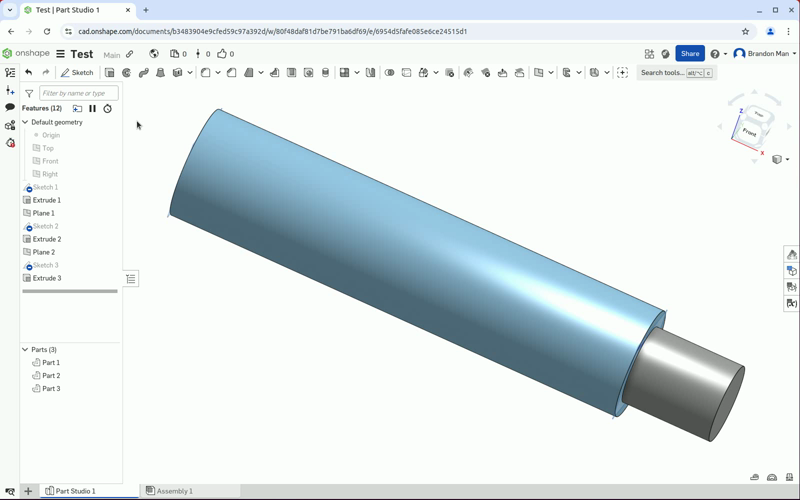
key(left, 2)
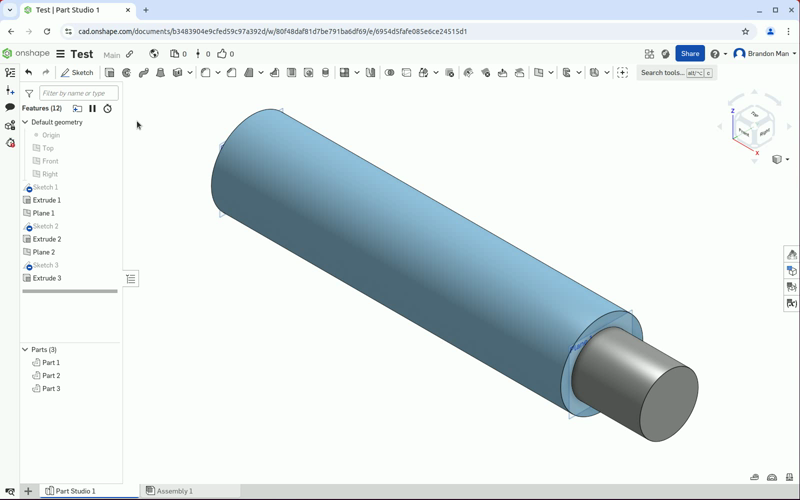
mouse_move(73, 189)
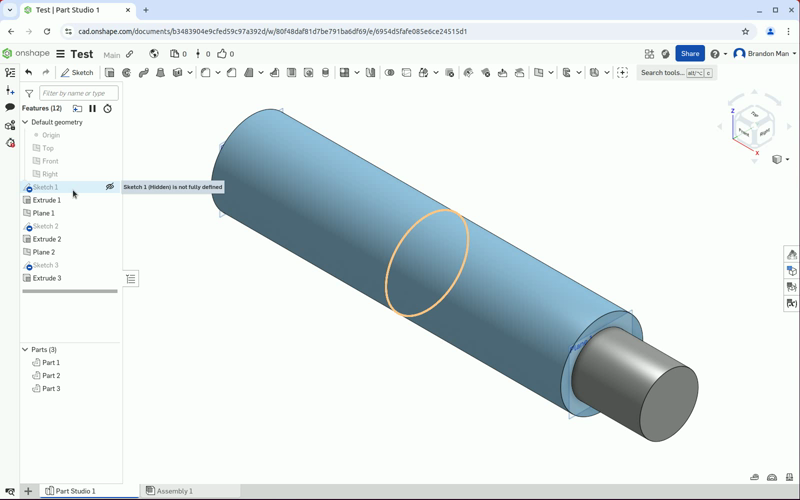
click(73, 189)